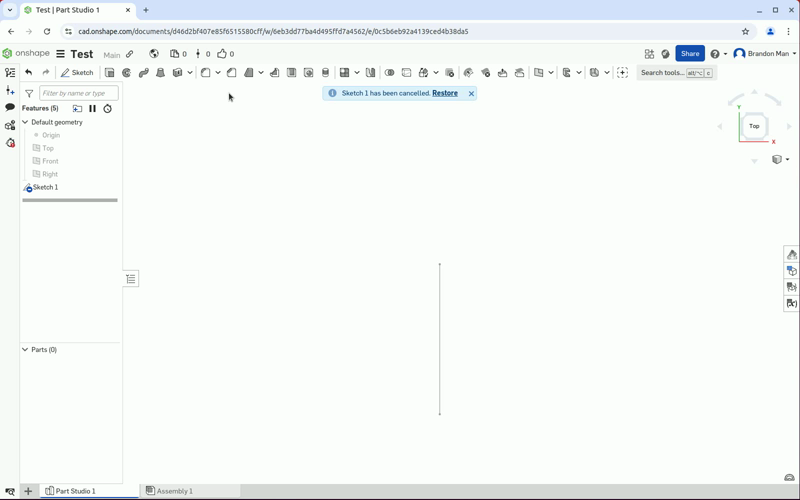
key(shift+h)
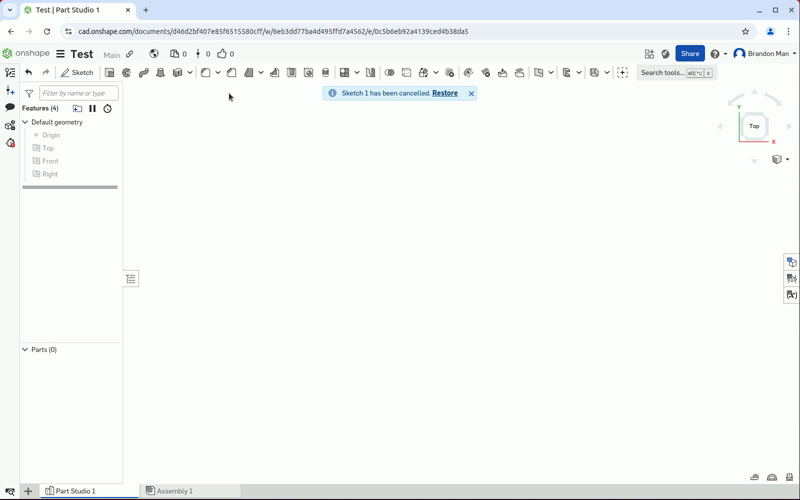
mouse_move(73, 352)
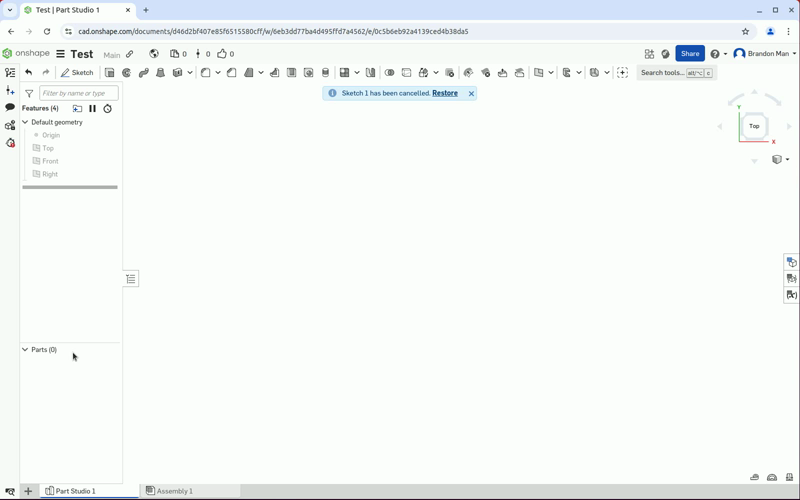
key(y)
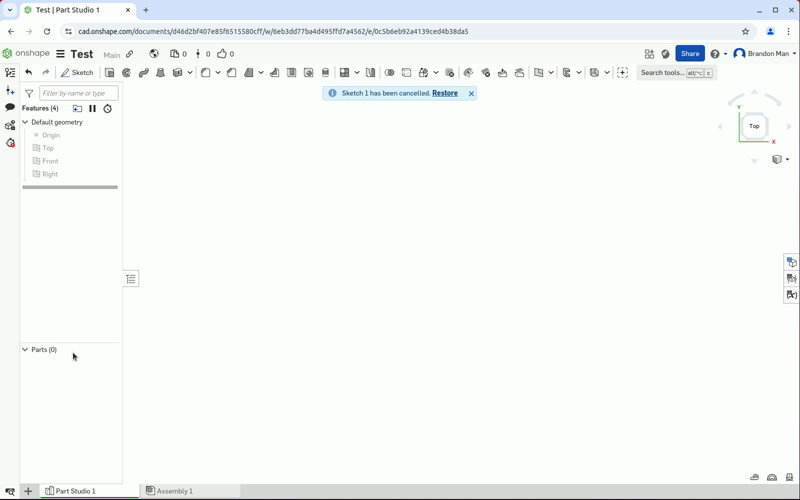
key(shift+p)
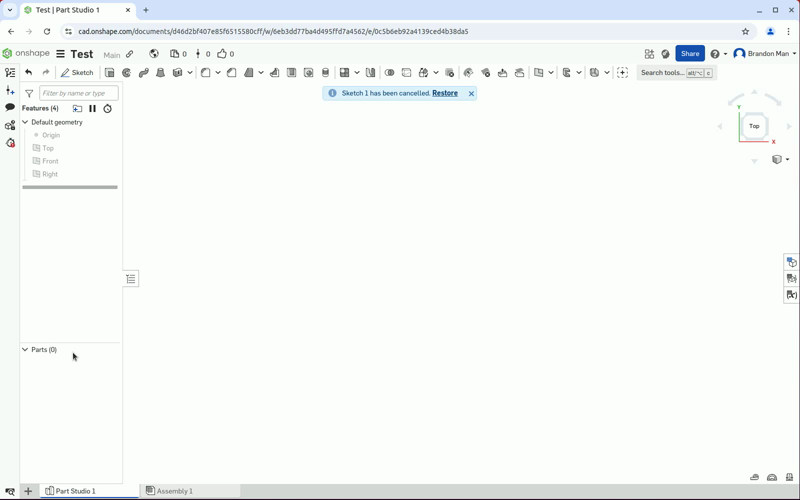
key(space)
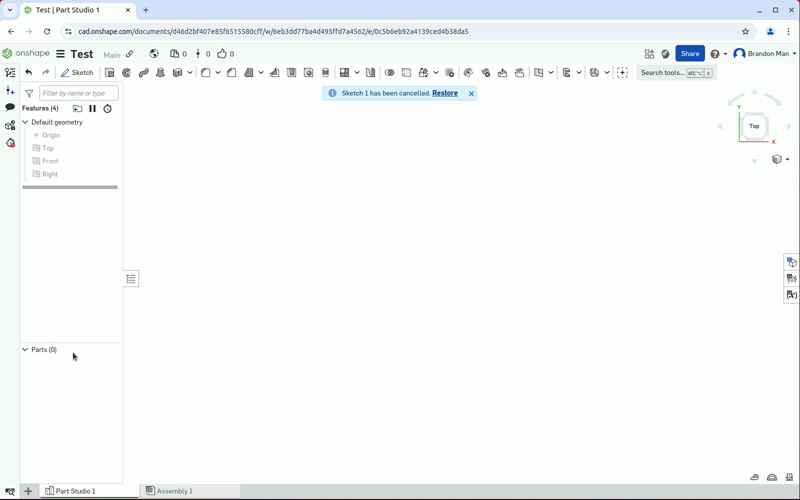
key_down(shift)
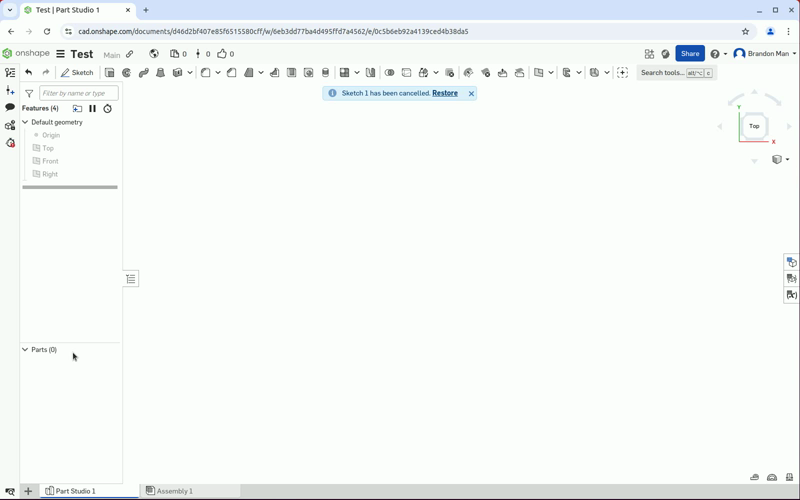
key(up)
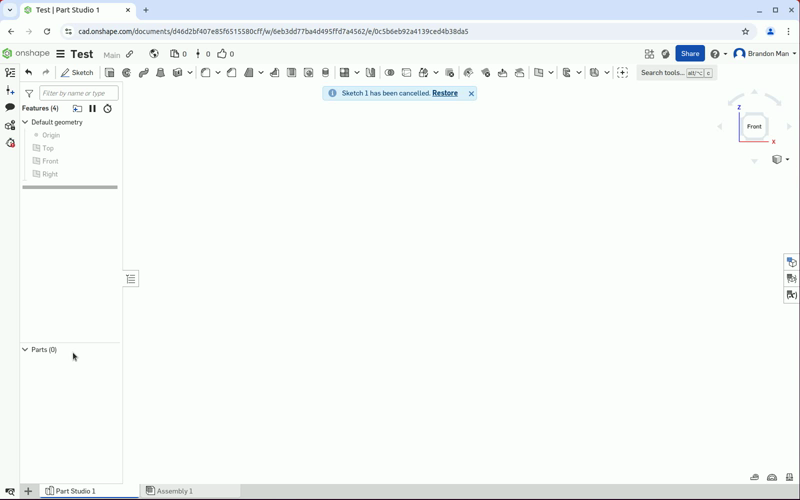
key_up(shift)
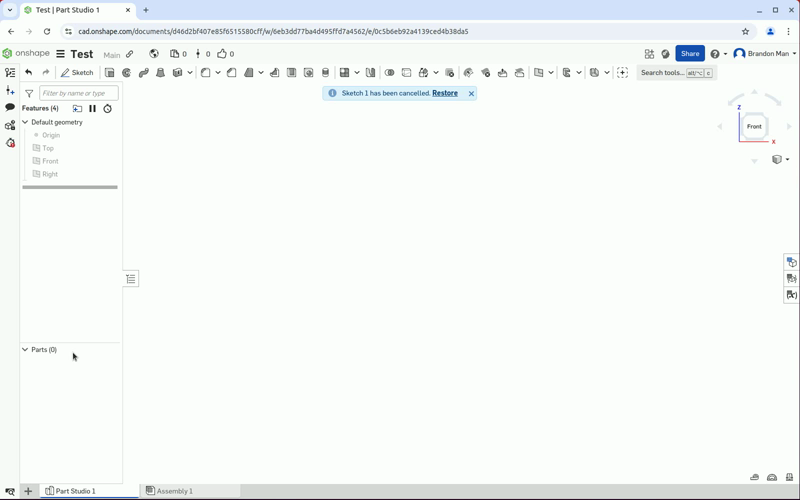
key(space)
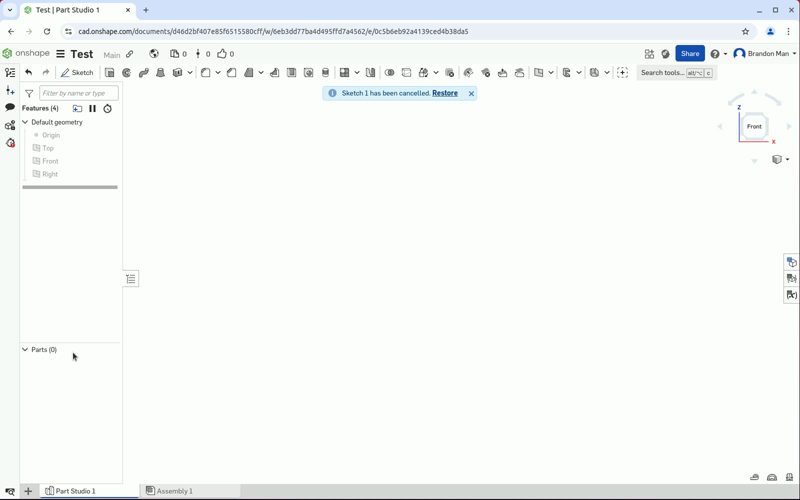
key_down(shift)
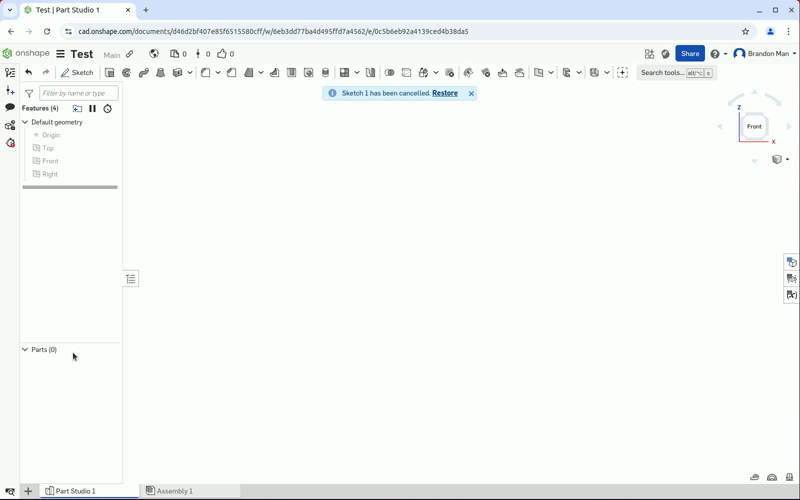
key(left)
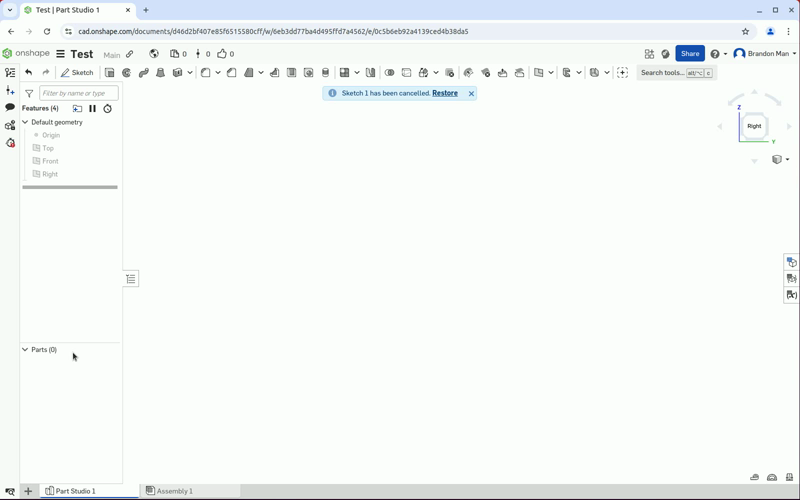
key_up(shift)
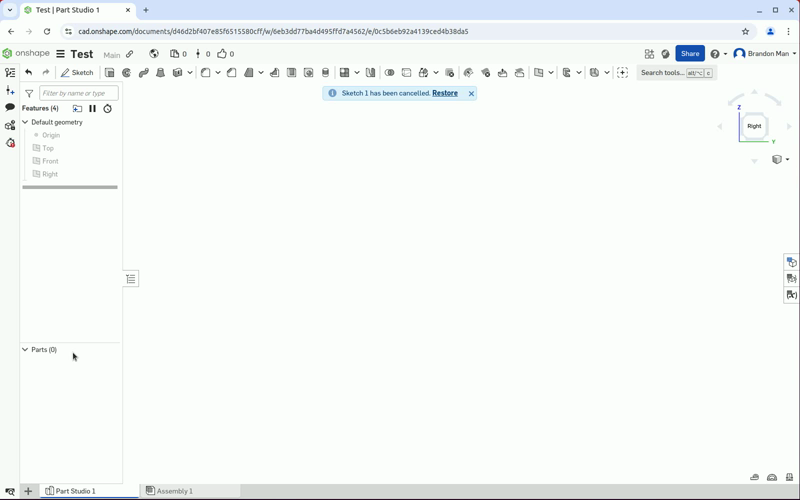
mouse_move(73, 352)
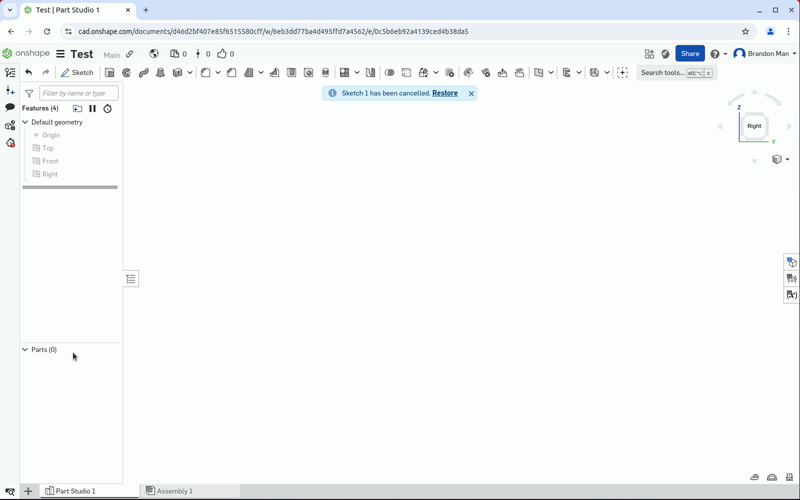
key(shift+y)
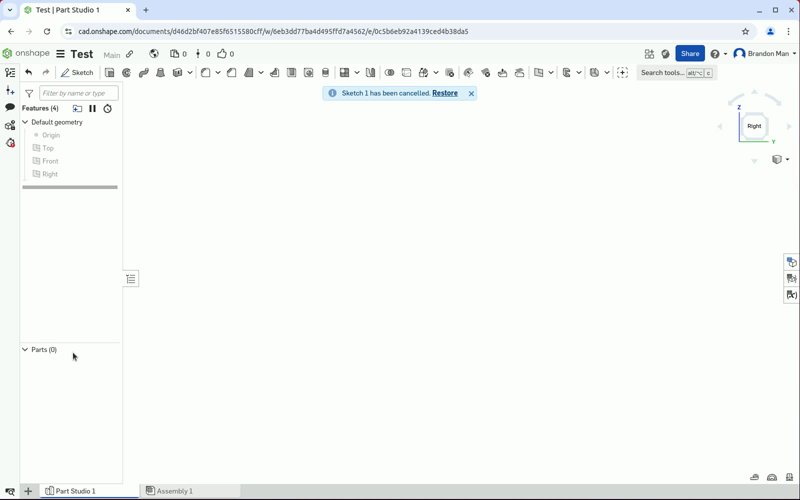
key(shift+s)
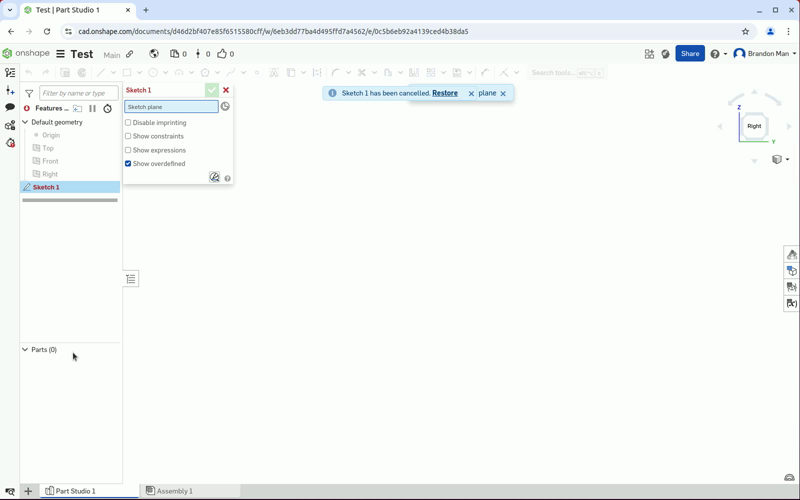
mouse_move(73, 176)
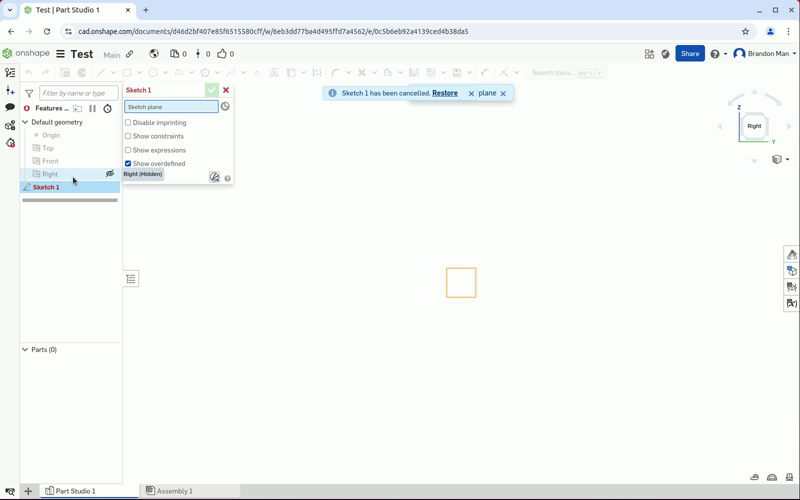
click(73, 176)
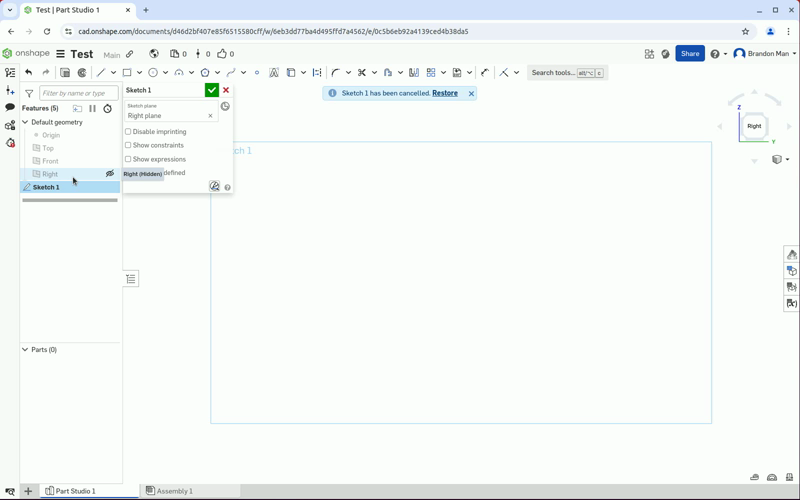
mouse_move(73, 352)
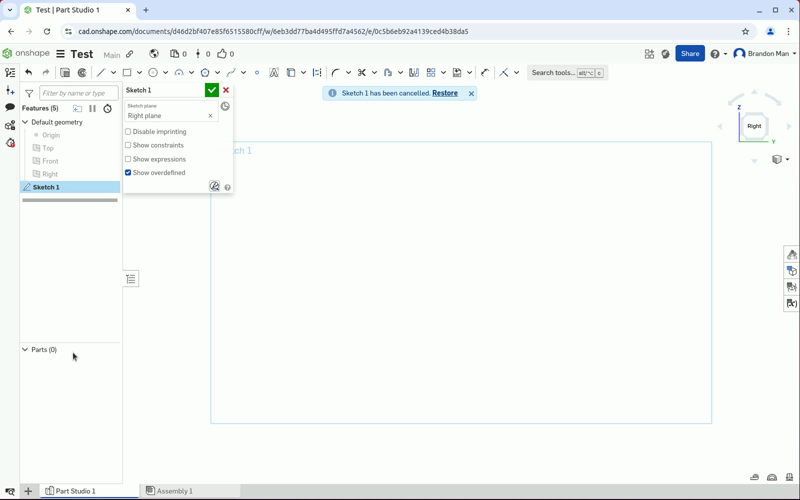
key(y)
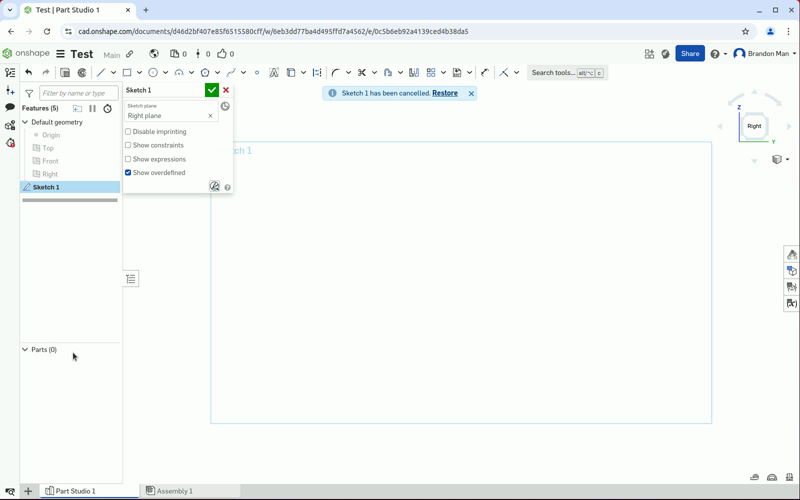
key(c)
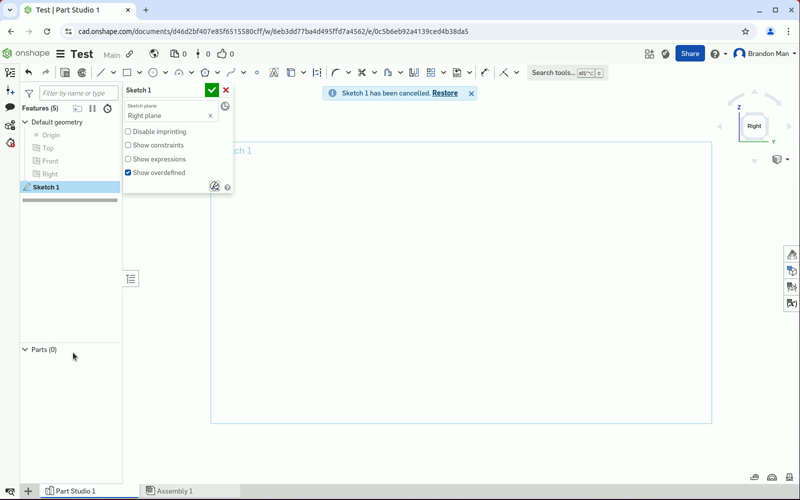
key_down(shift)
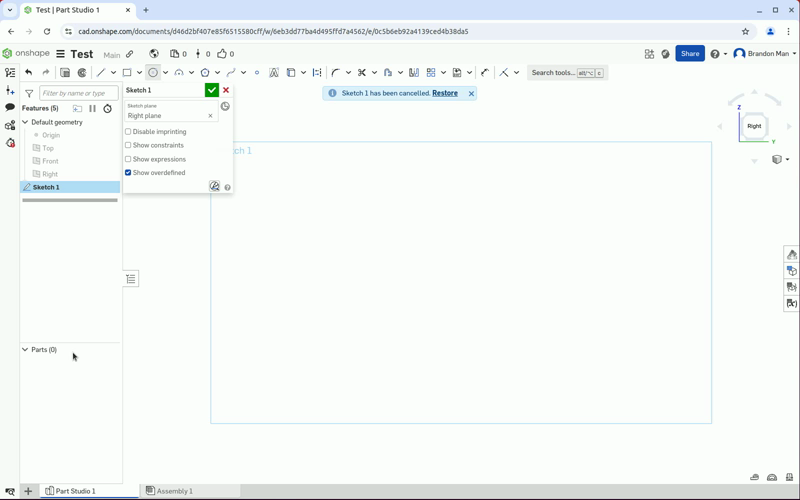
mouse_move(460, 282)
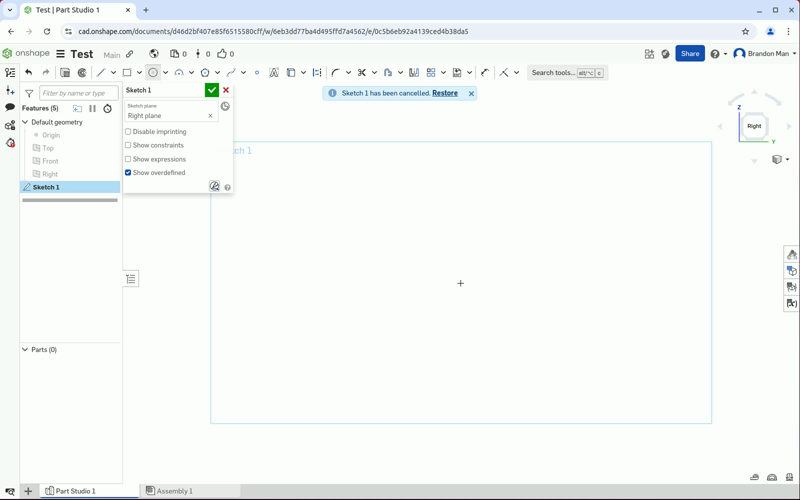
click(460, 282)
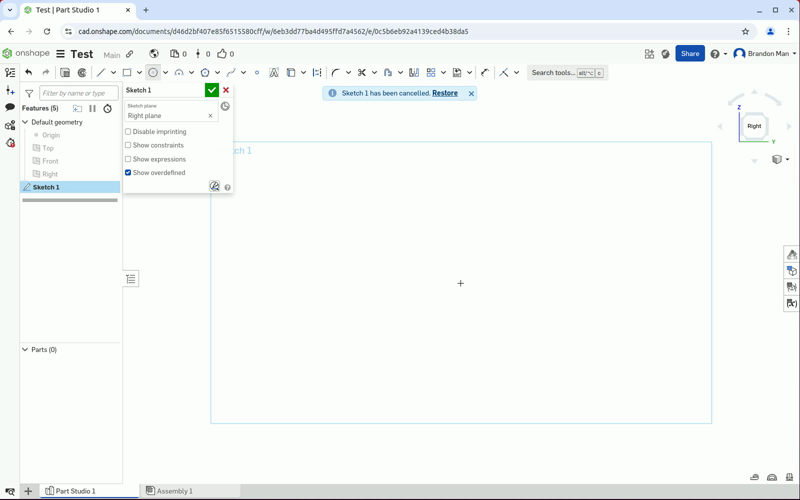
key_up(shift)
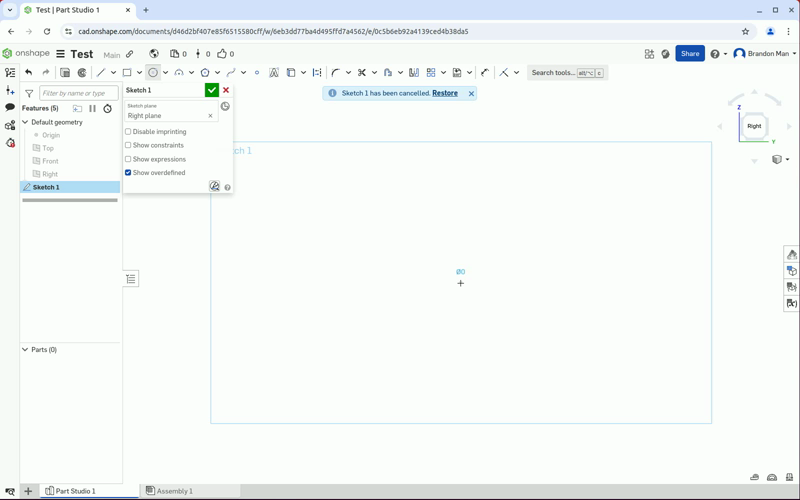
mouse_move(471, 282)
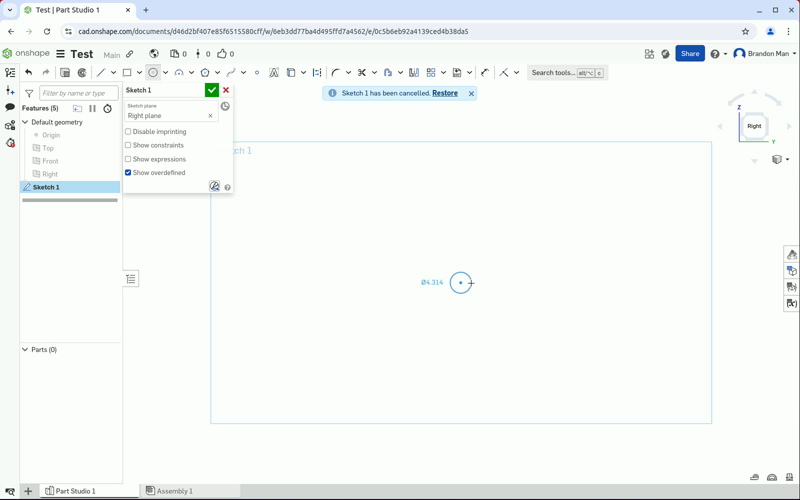
click(471, 282)
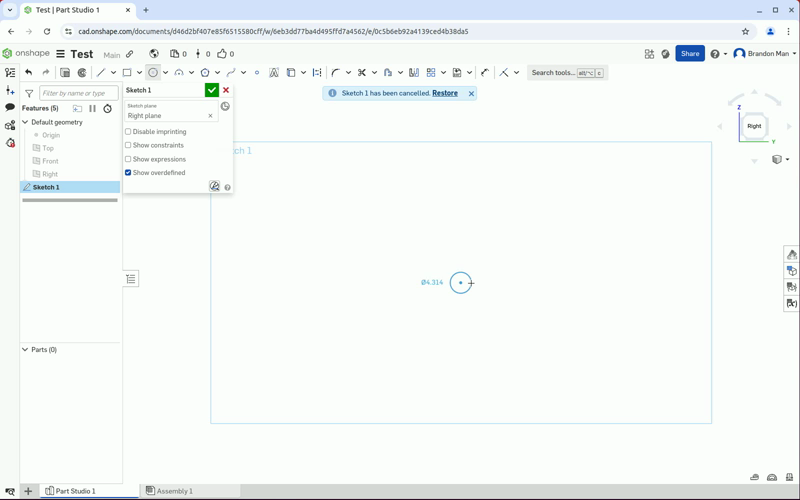
key(esc)
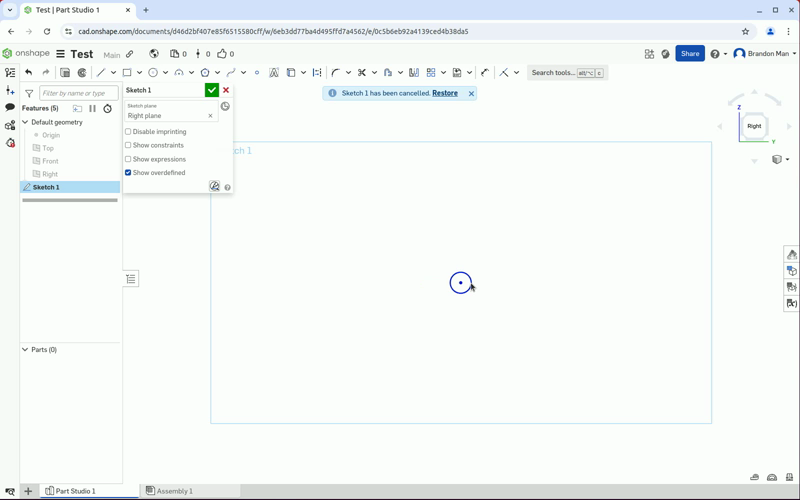
mouse_move(458, 276)
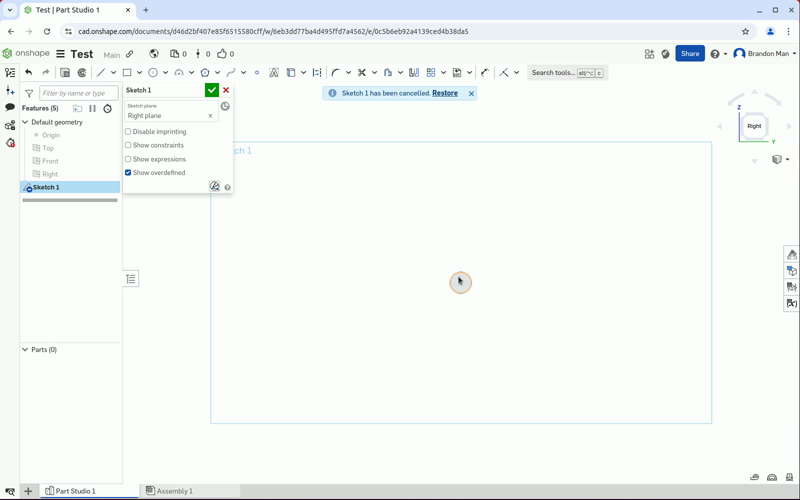
scroll(6)
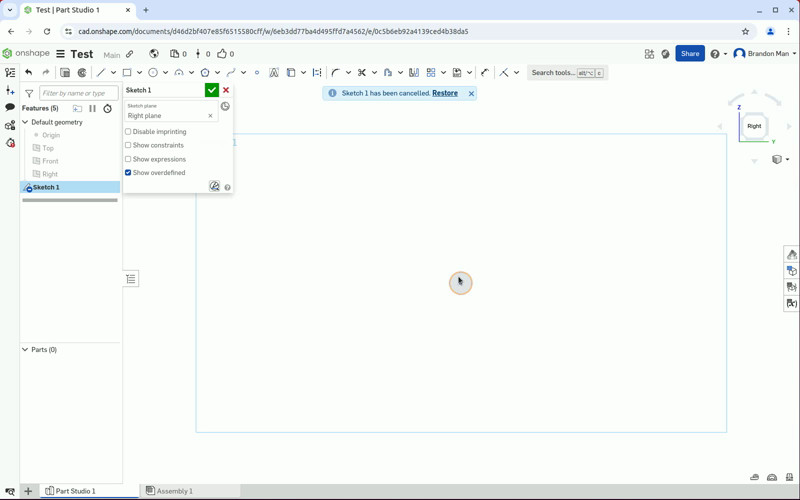
scroll(6)
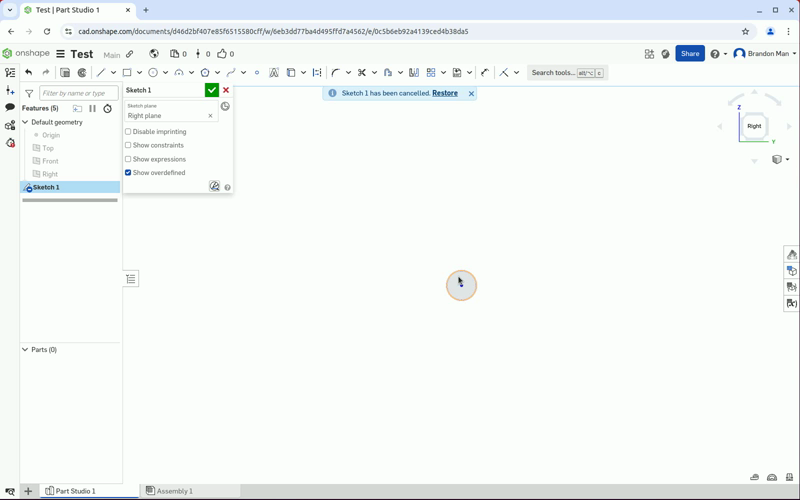
scroll(6)
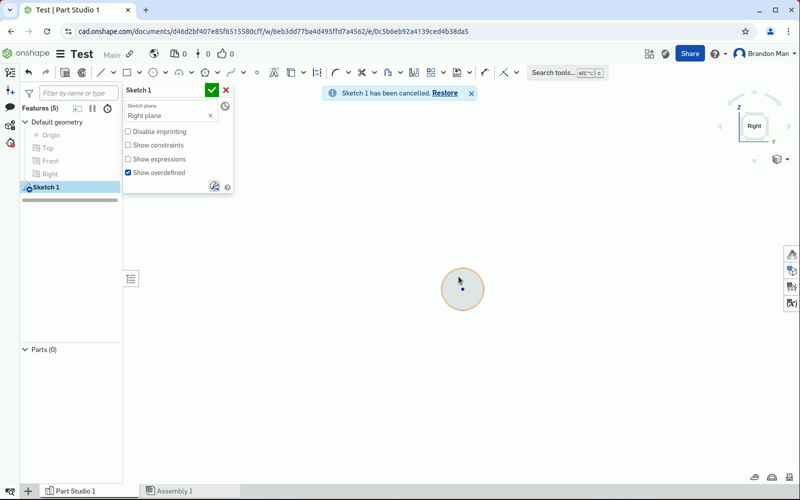
scroll(6)
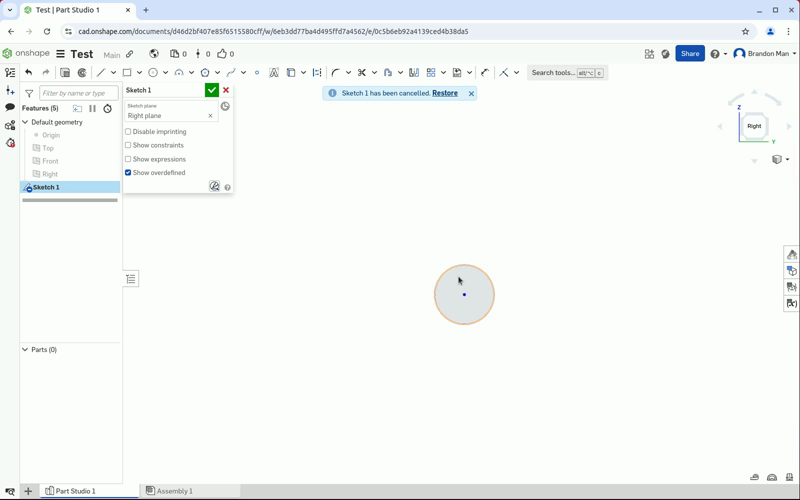
scroll(6)
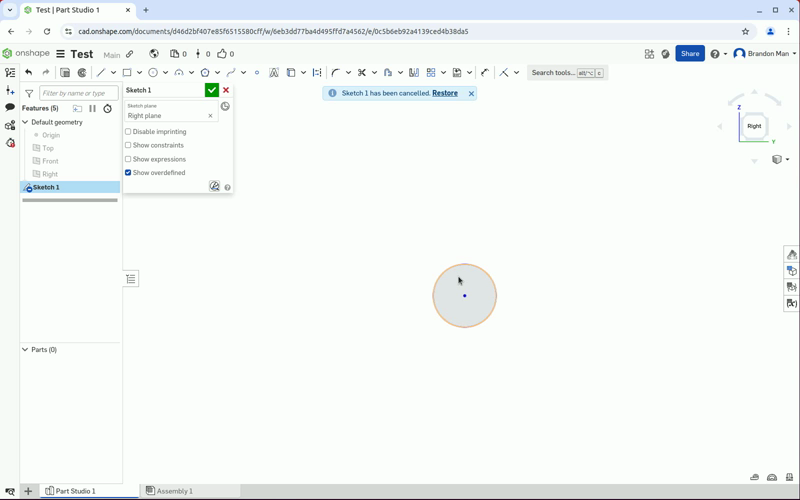
scroll(6)
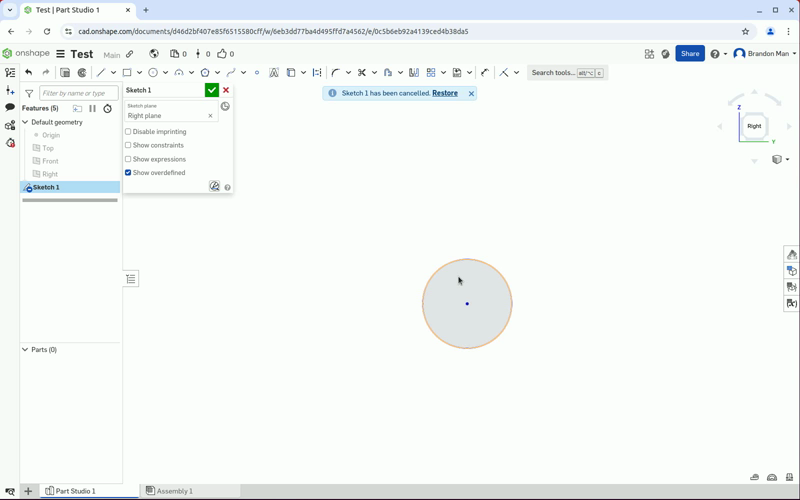
scroll(6)
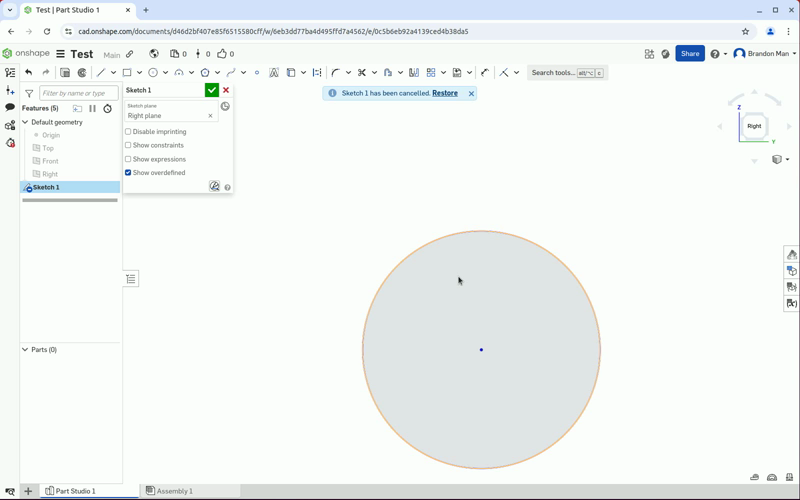
click(458, 276)
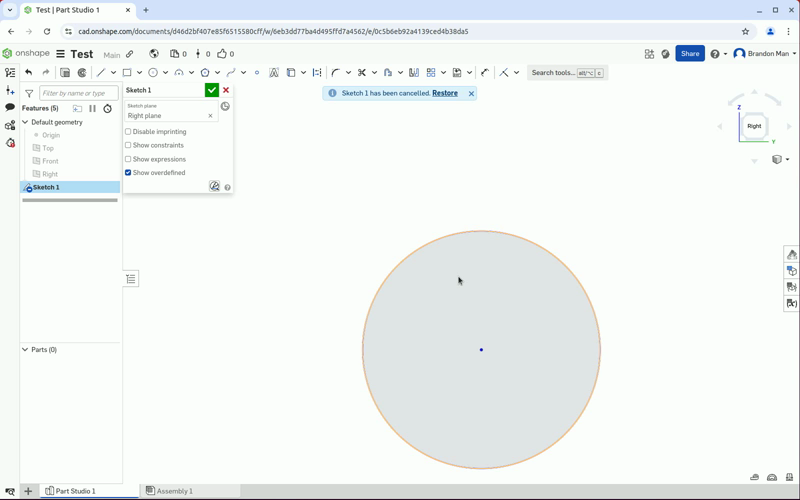
scroll(-6)
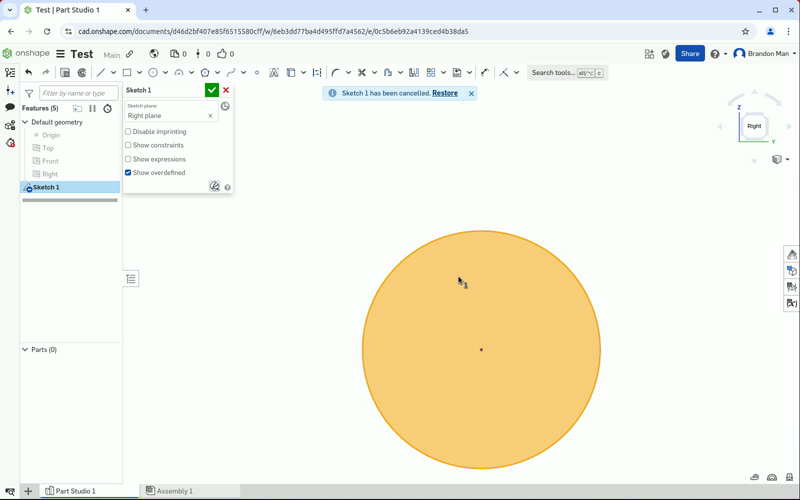
scroll(-6)
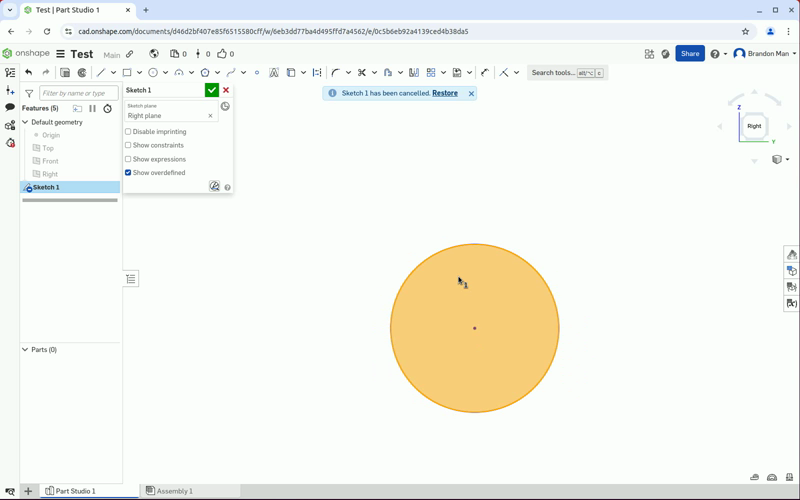
scroll(-6)
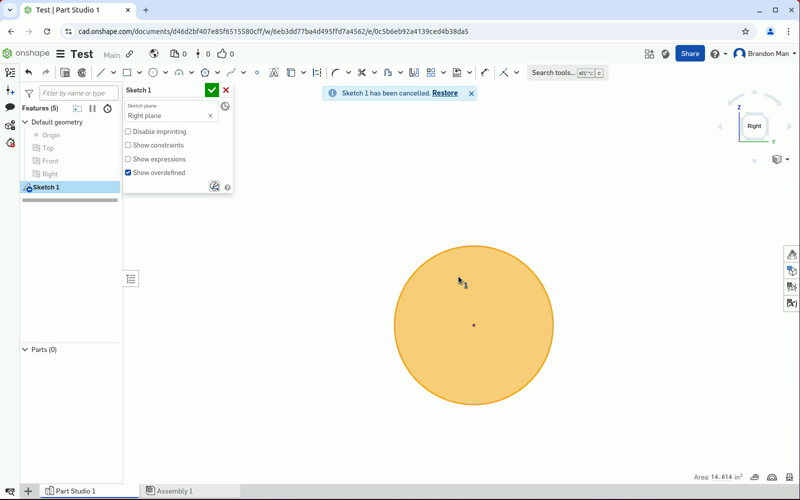
scroll(-6)
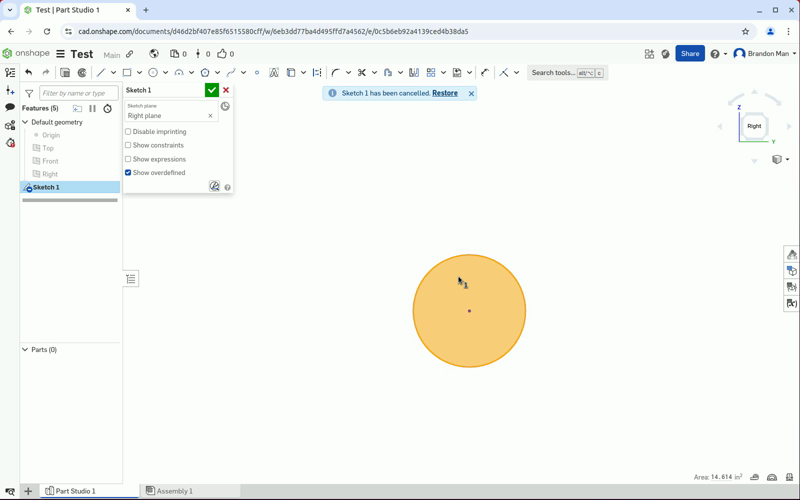
scroll(-6)
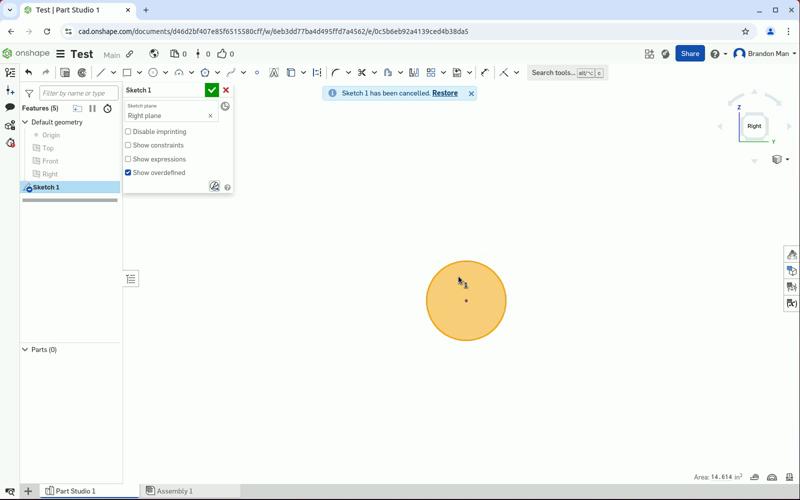
scroll(-6)
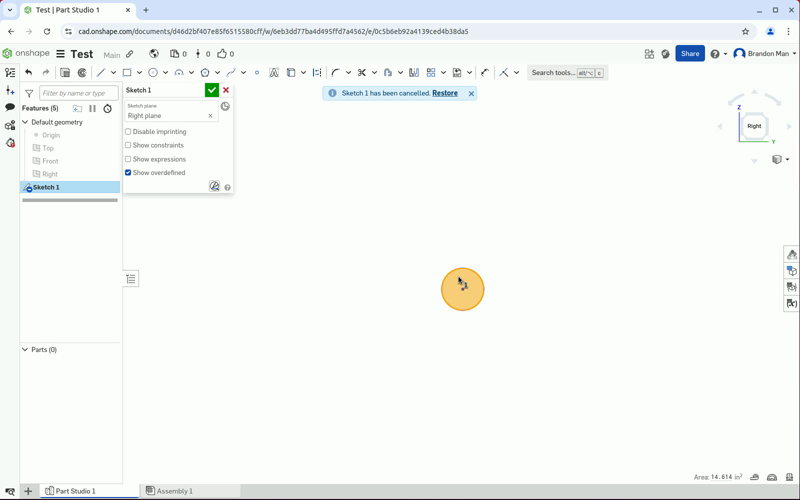
scroll(-6)
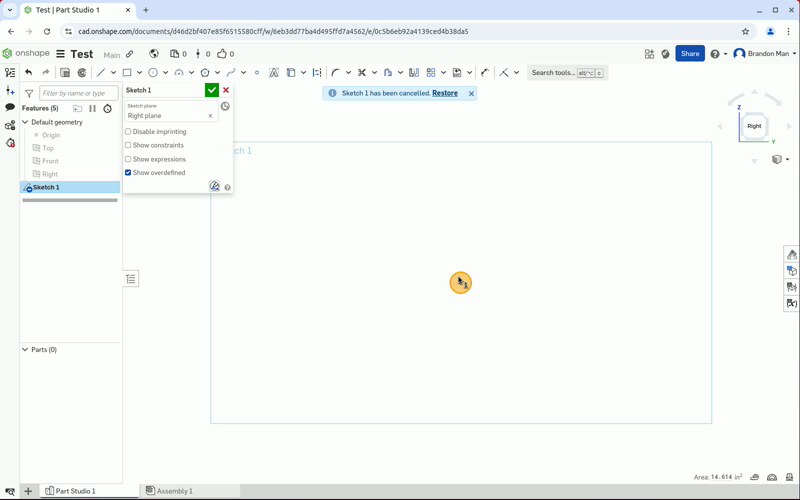
mouse_move(73, 352)
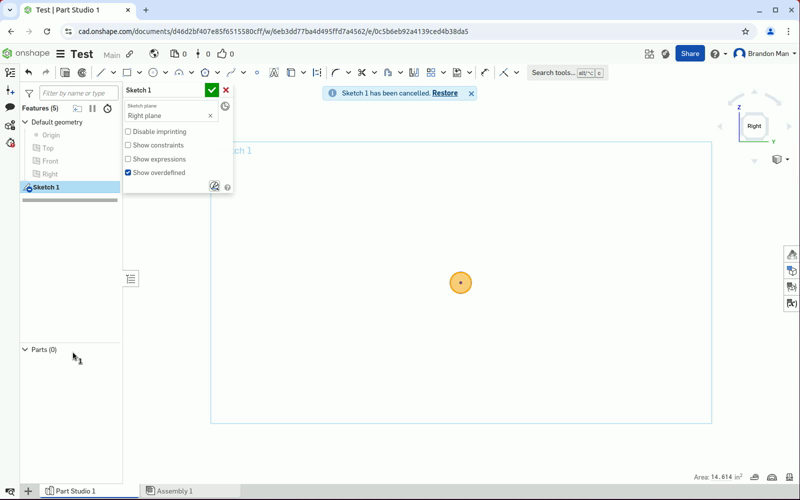
key(shift+y)
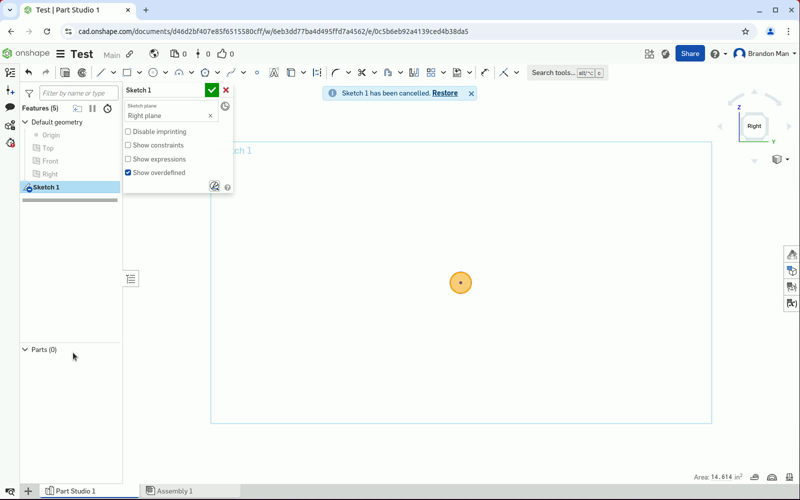
key(shift+e)
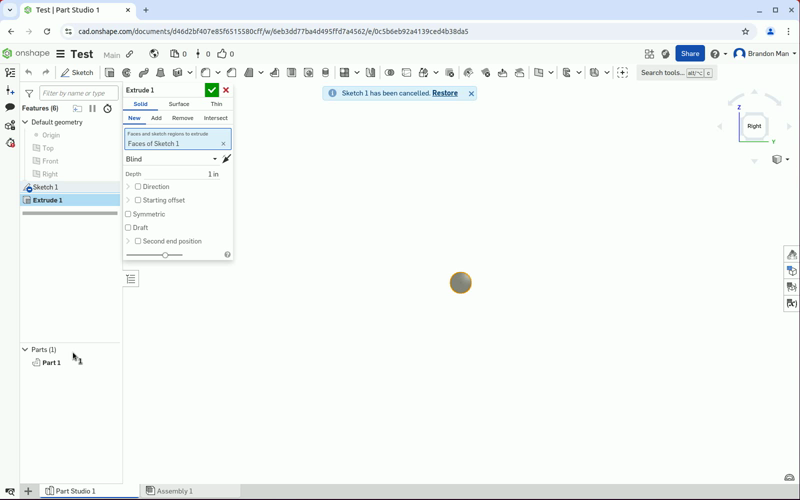
mouse_move(143, 106)
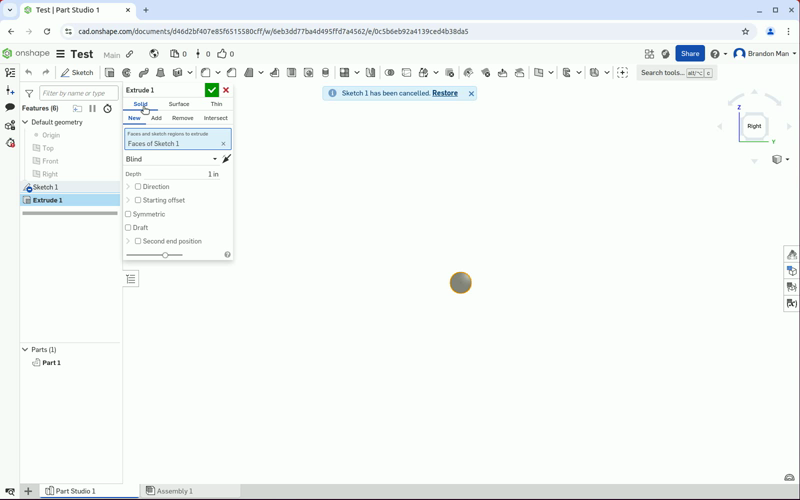
click(143, 106)
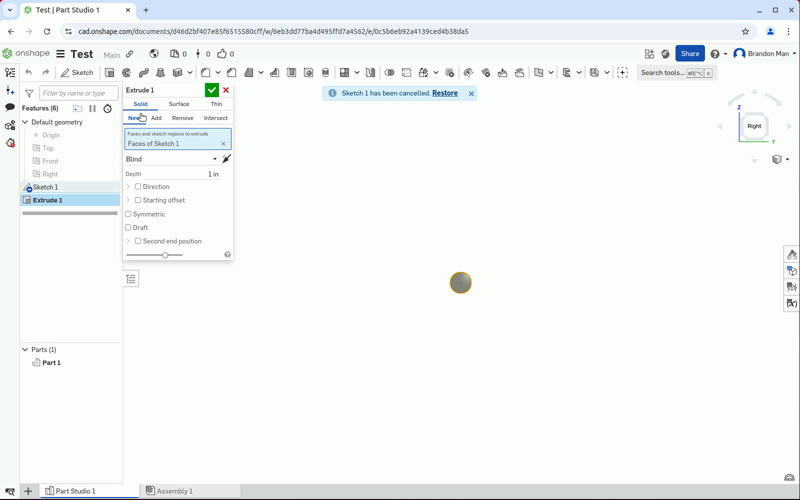
mouse_move(137, 120)
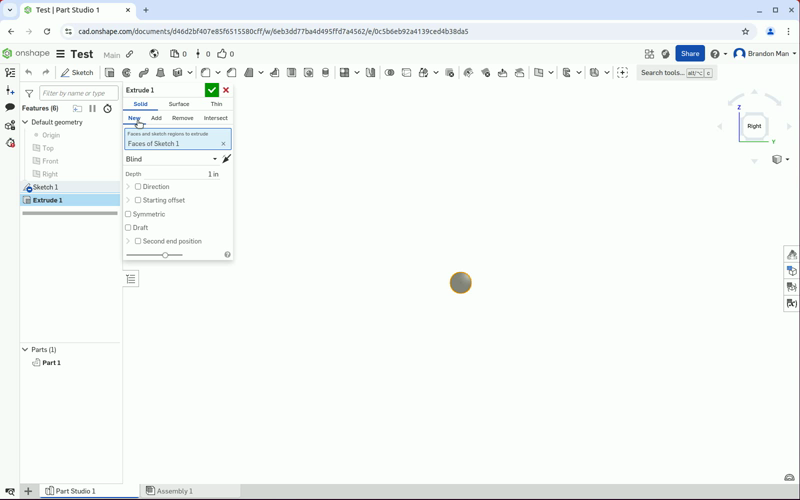
click(137, 120)
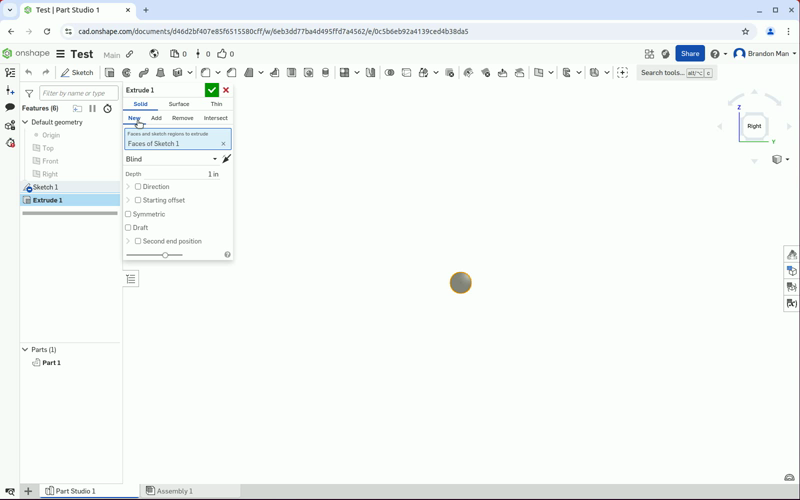
key(tab, 4)
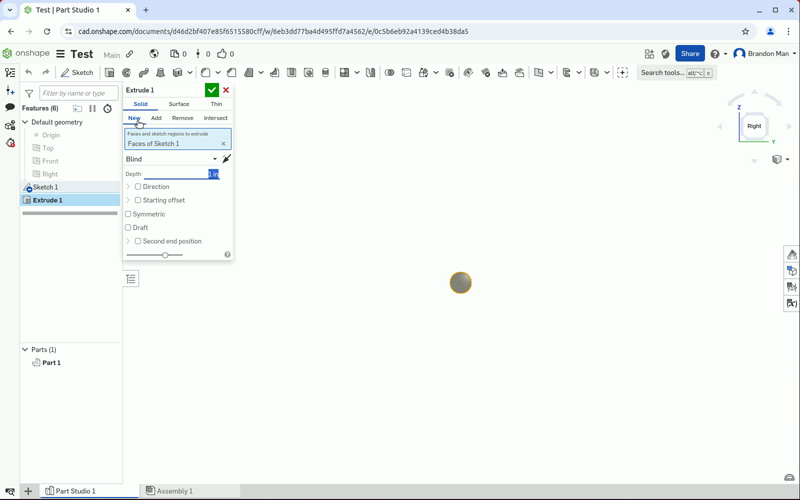
text(2.166)
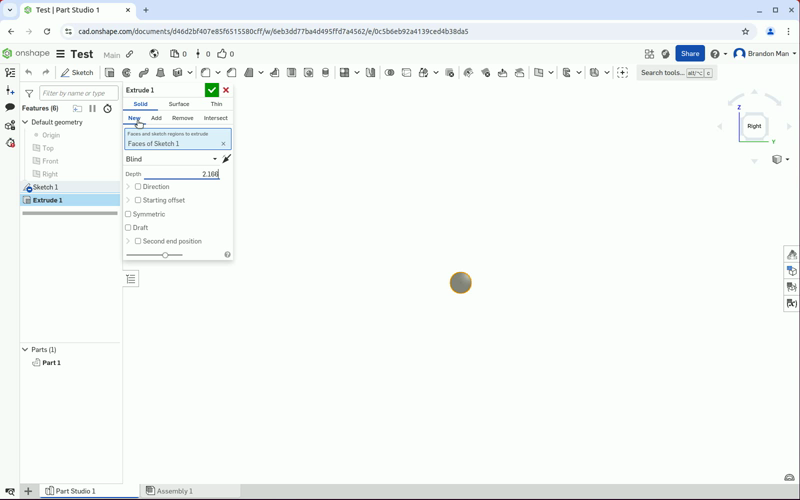
key(enter)
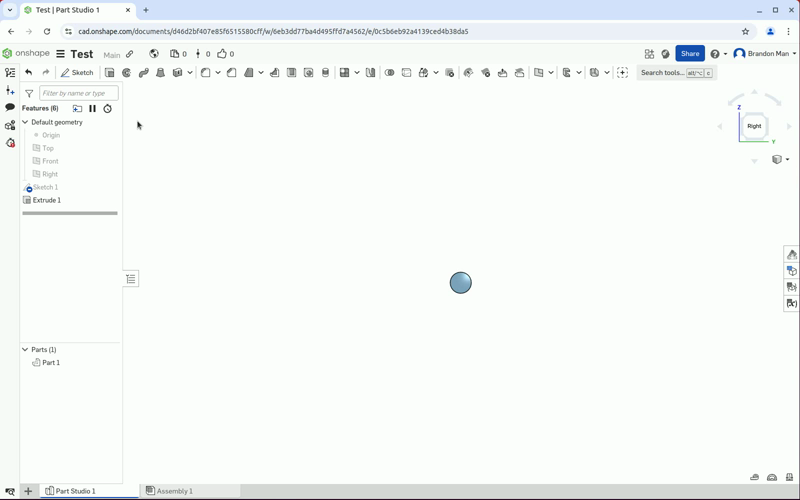
key(shift+h)
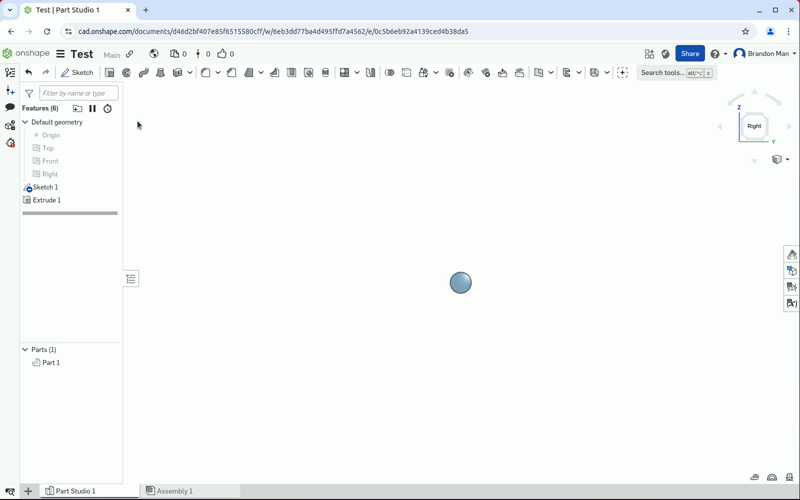
key(shift+h)
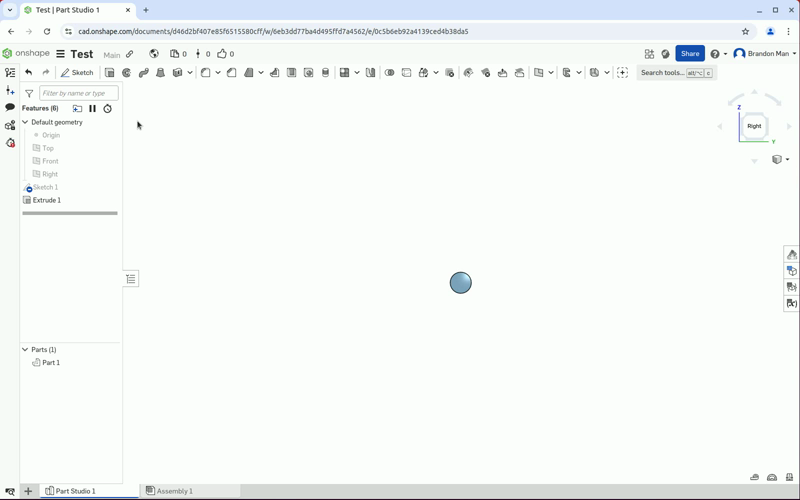
mouse_move(73, 189)
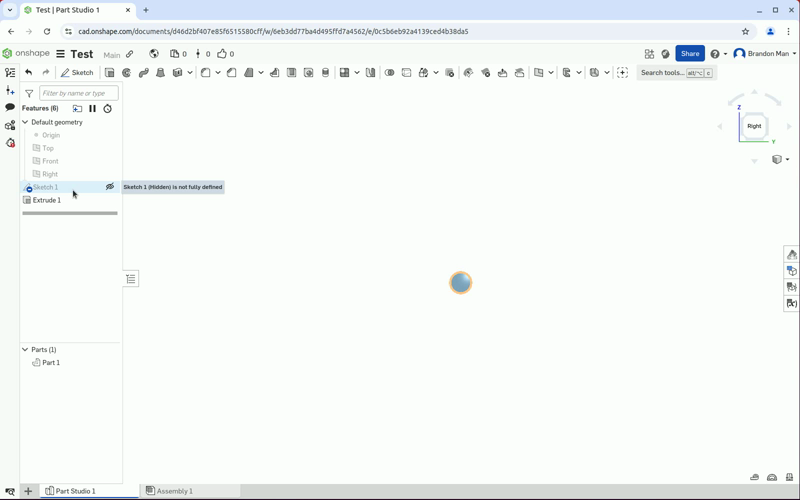
click(73, 189)
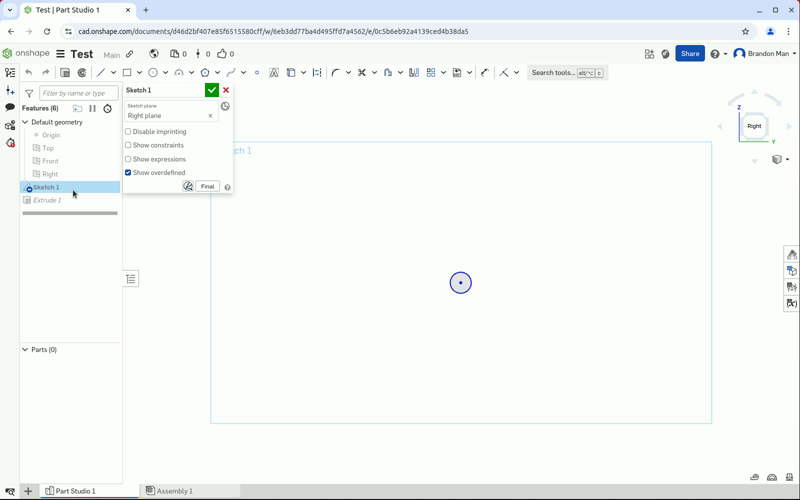
mouse_move(229, 92)
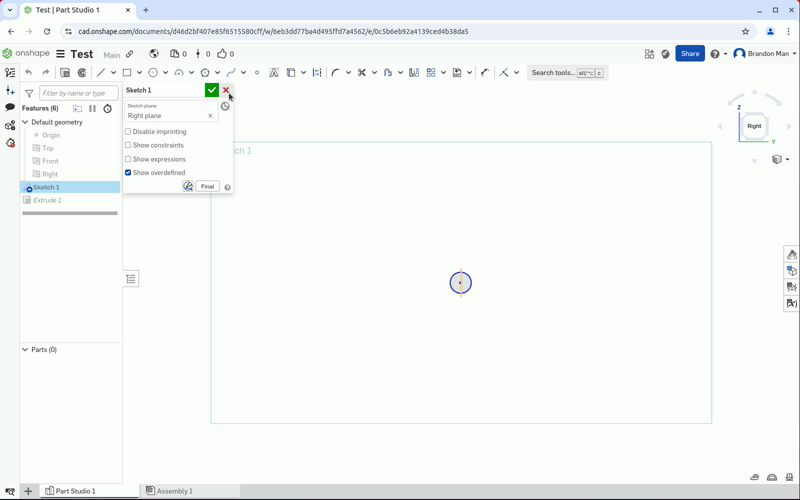
click(229, 92)
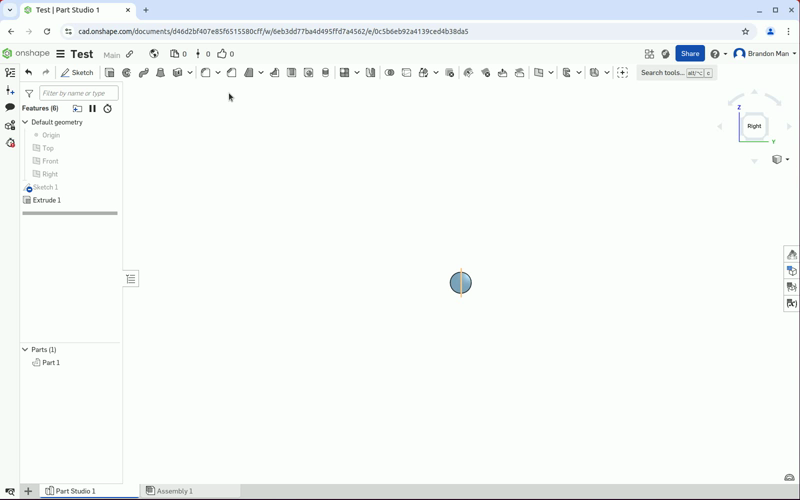
mouse_move(541, 75)
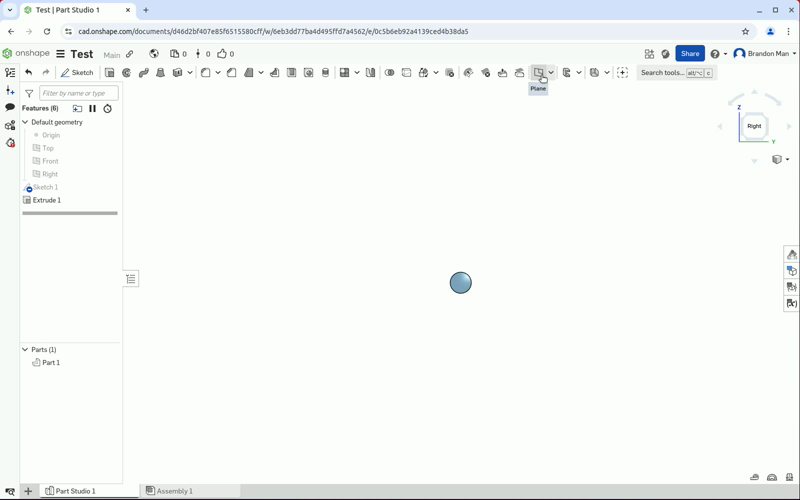
click(541, 75)
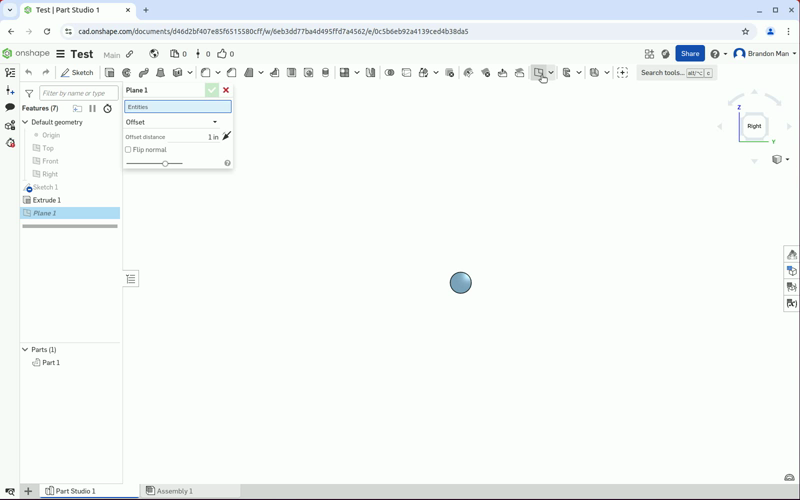
mouse_move(73, 176)
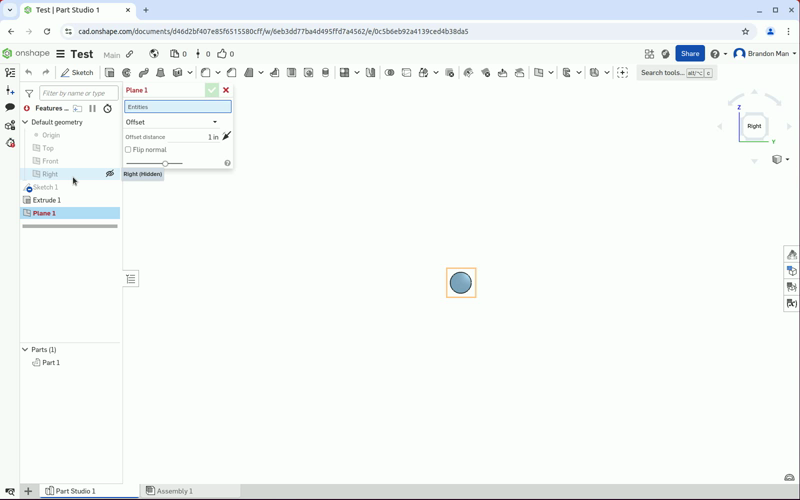
click(73, 176)
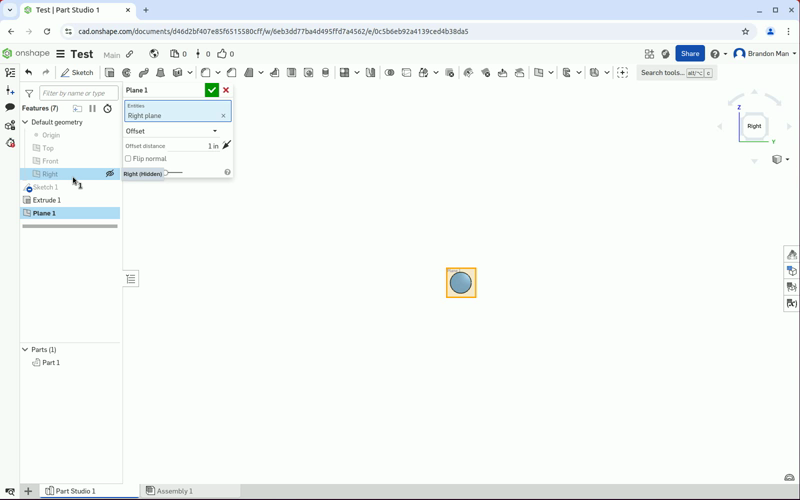
key(tab, 2)
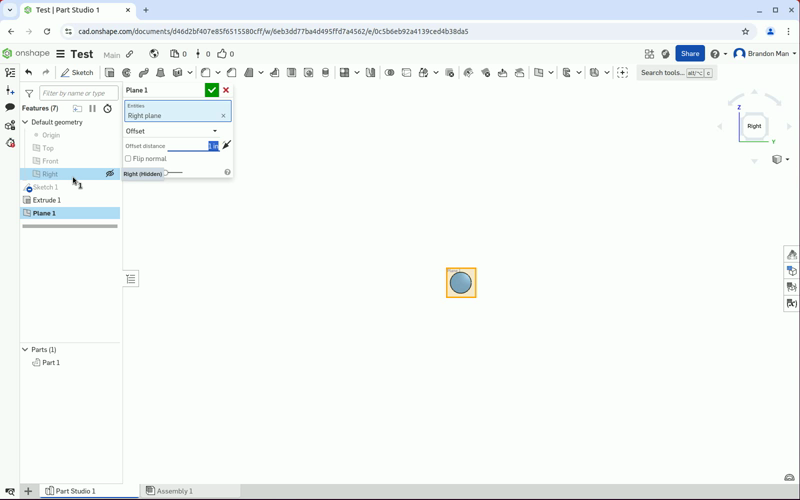
text(2.157)
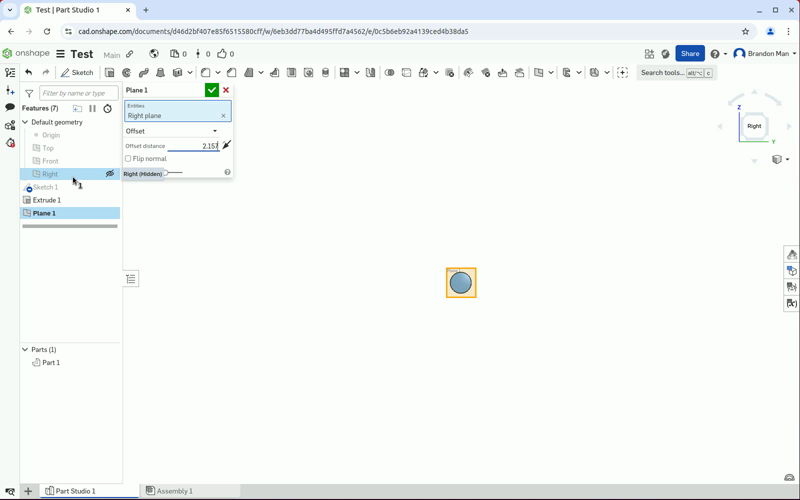
key(enter, 2)
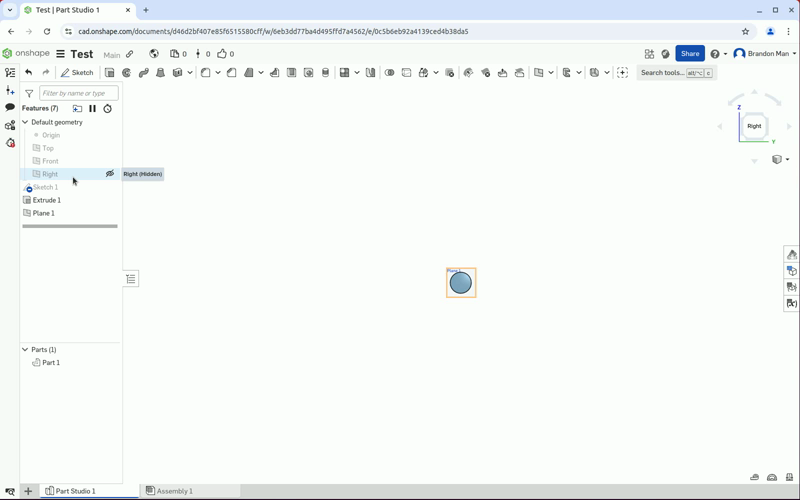
key(shift+s)
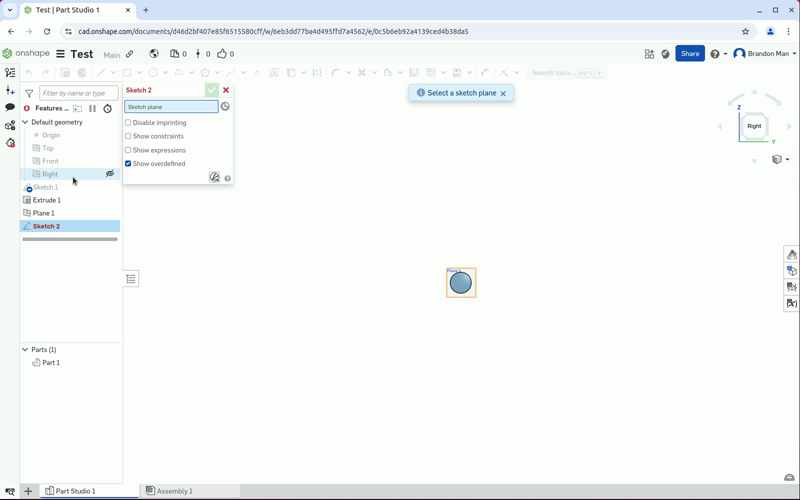
mouse_move(73, 215)
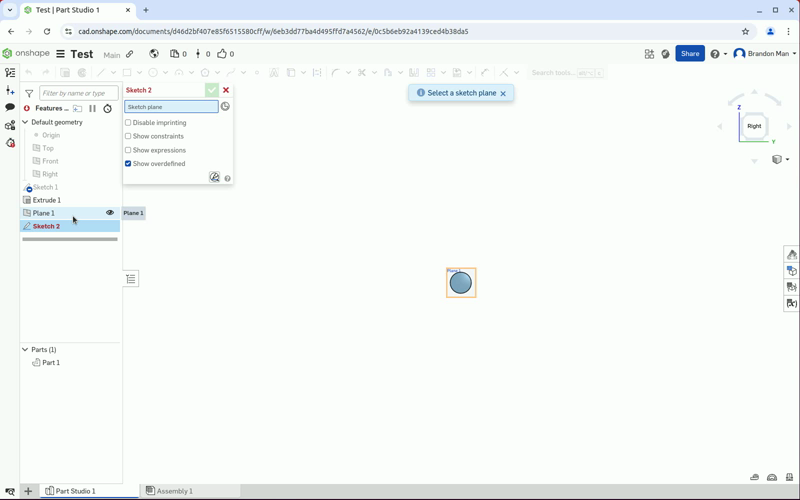
click(73, 215)
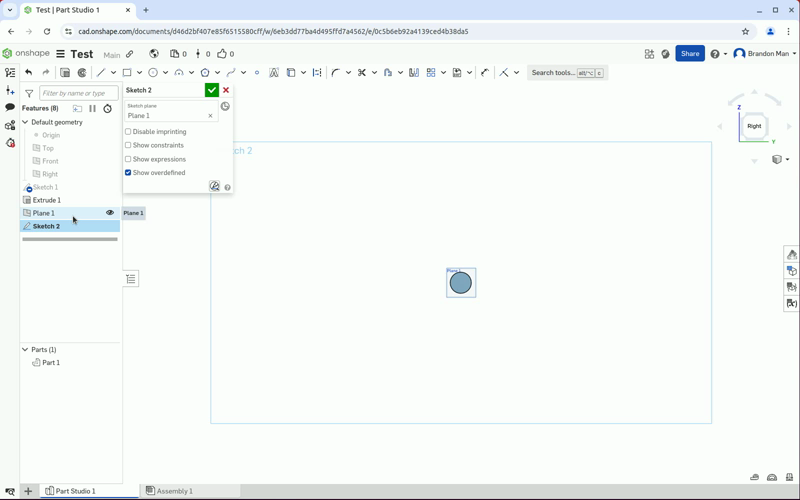
mouse_move(73, 352)
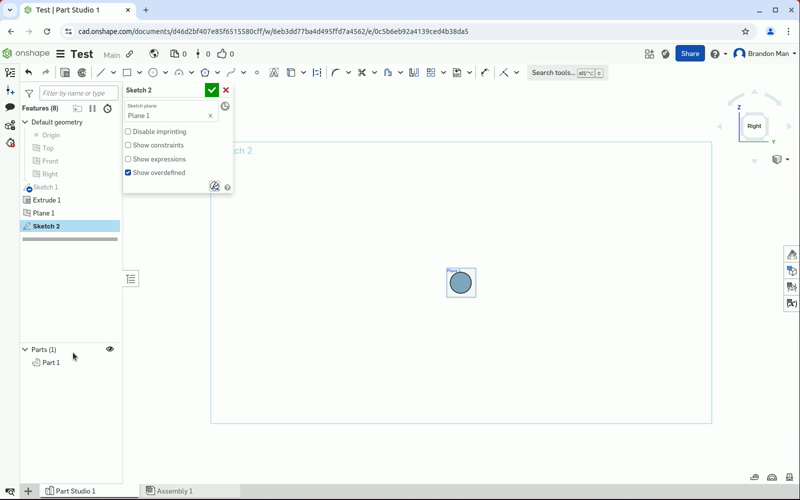
key(y)
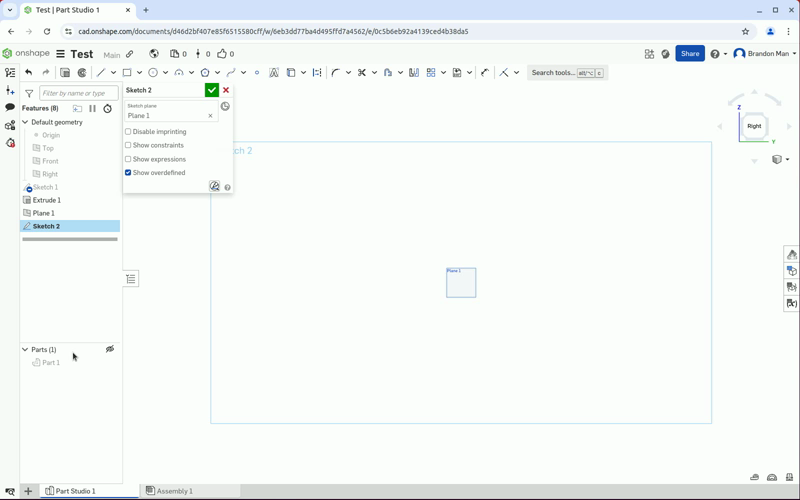
key(c)
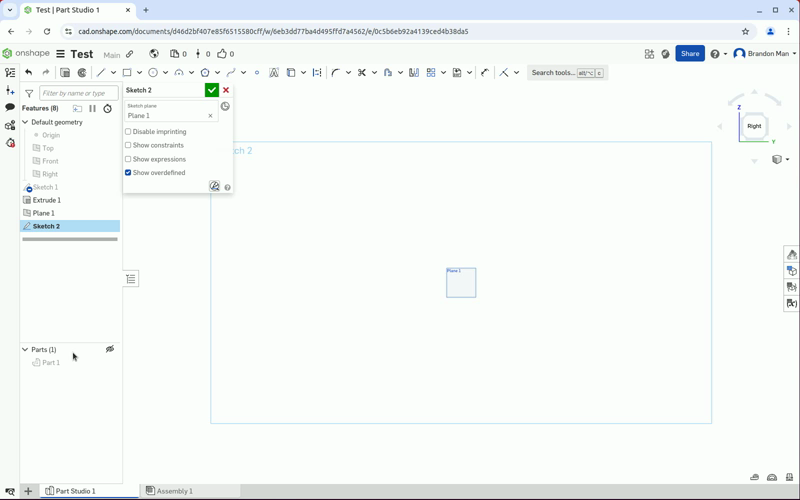
key_down(shift)
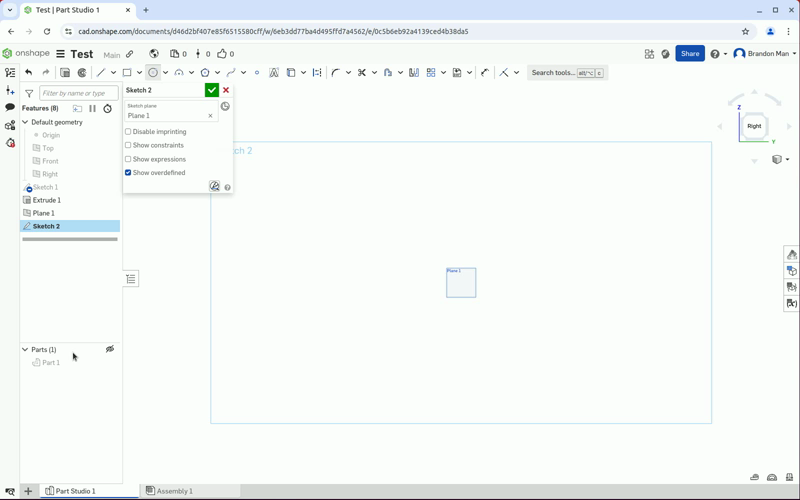
mouse_move(461, 282)
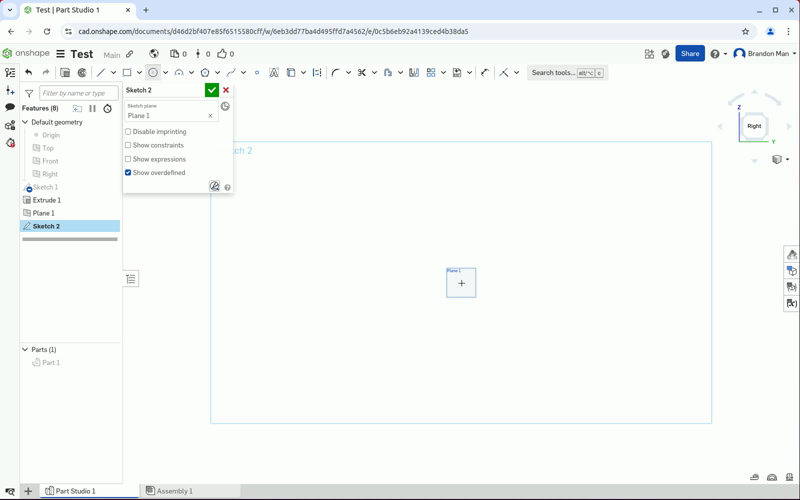
click(461, 282)
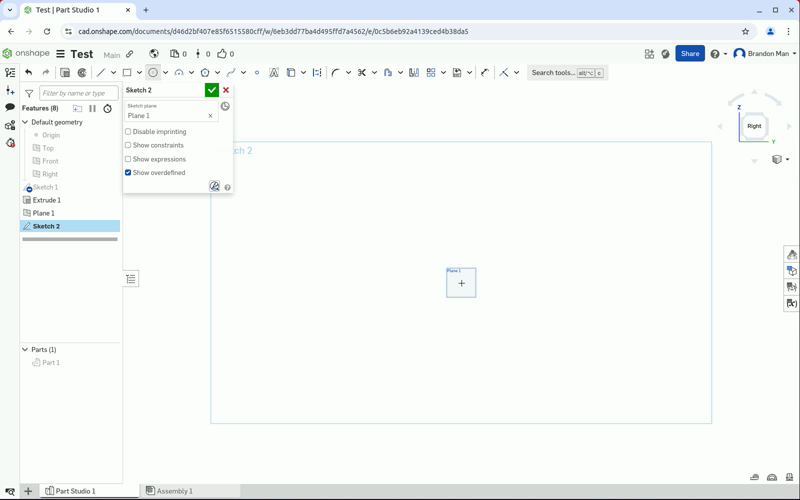
key_up(shift)
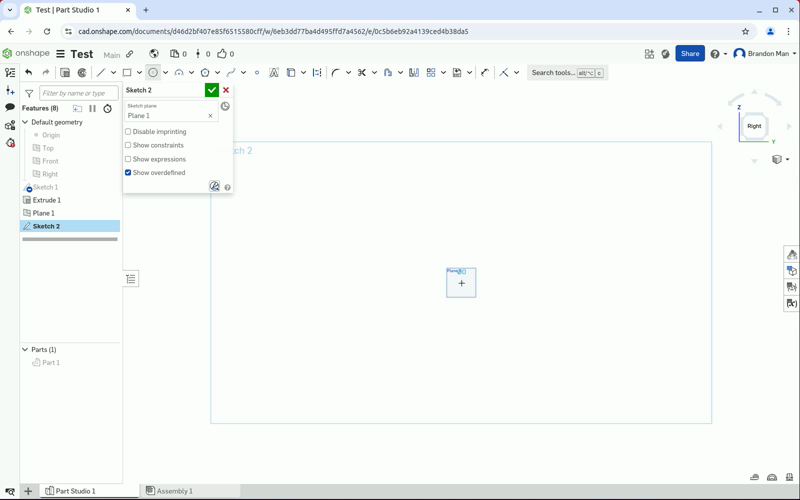
mouse_move(467, 282)
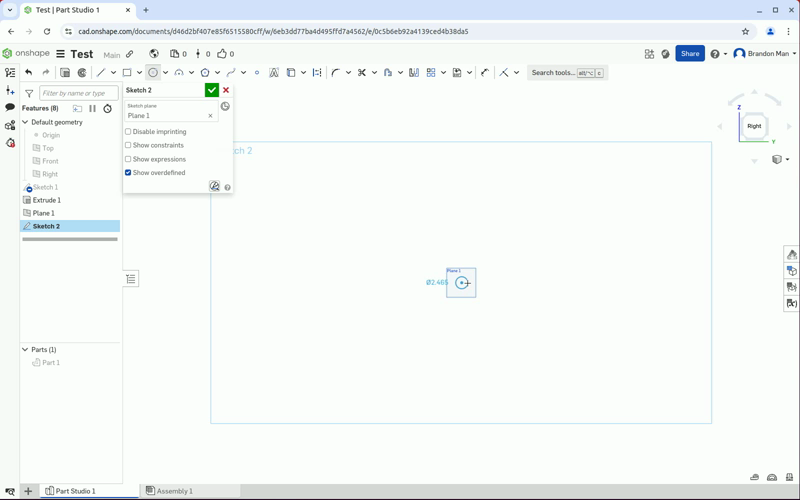
click(467, 282)
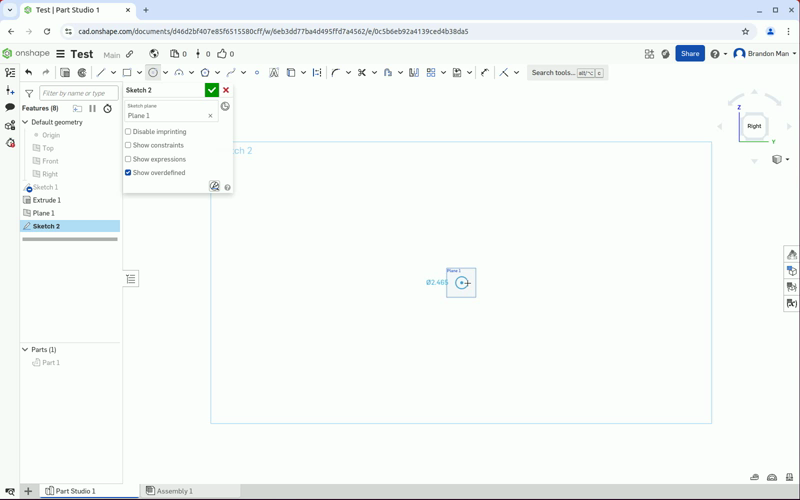
key(esc)
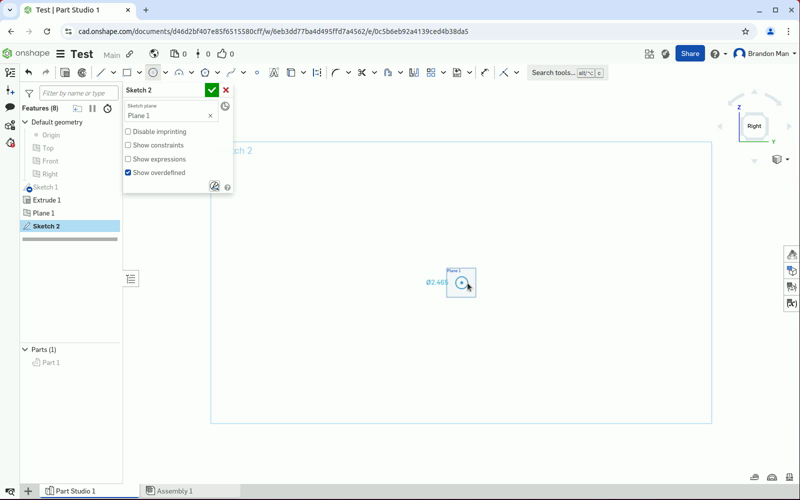
mouse_move(466, 284)
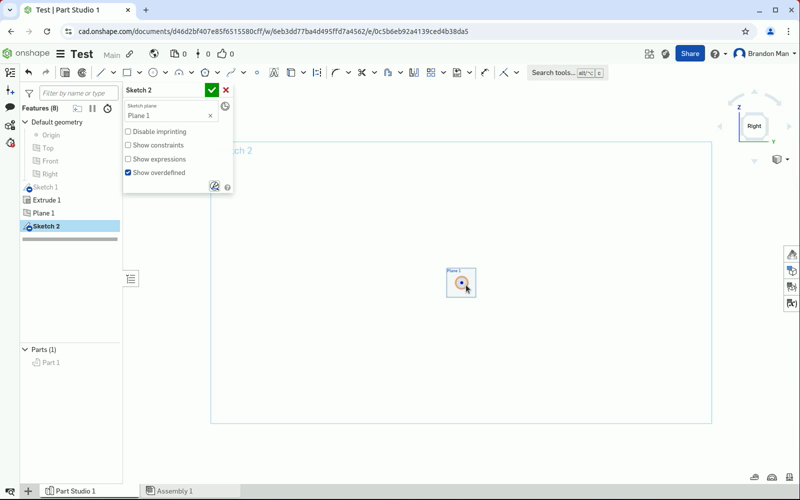
scroll(6)
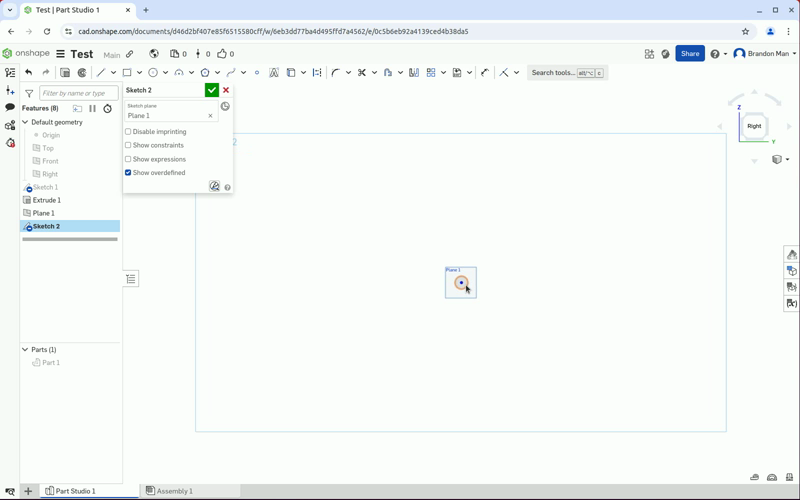
scroll(6)
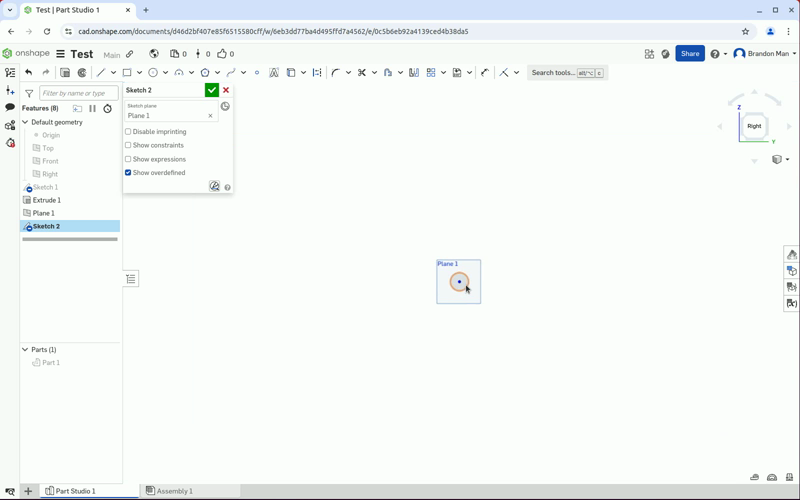
scroll(6)
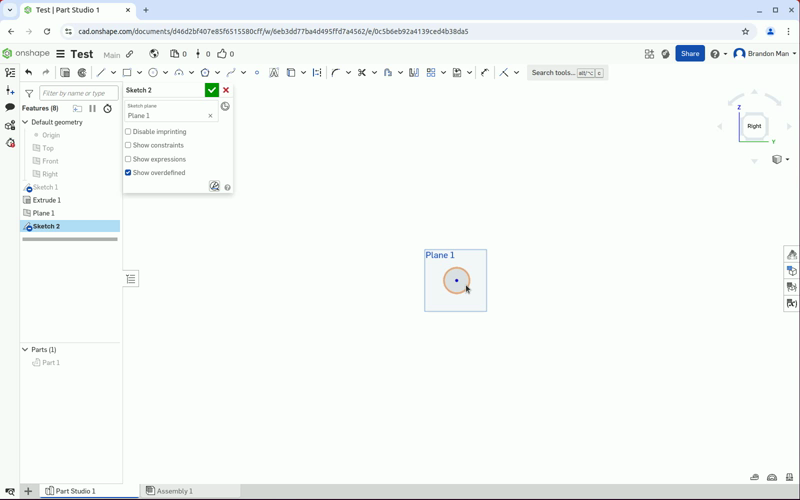
scroll(6)
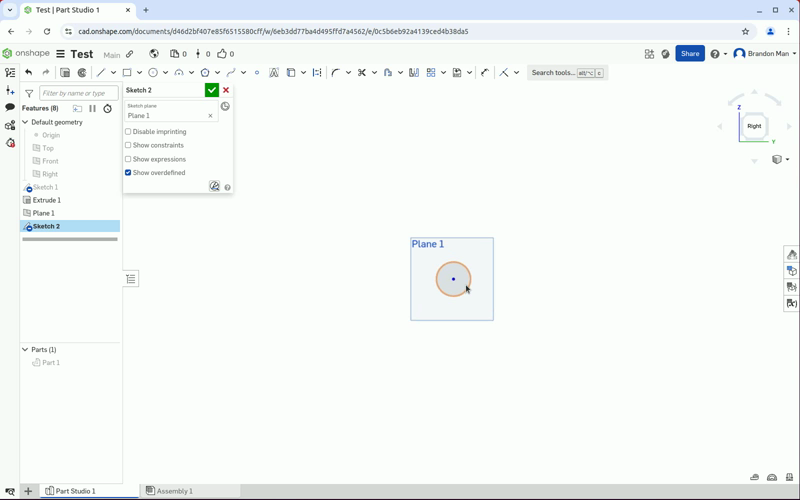
scroll(6)
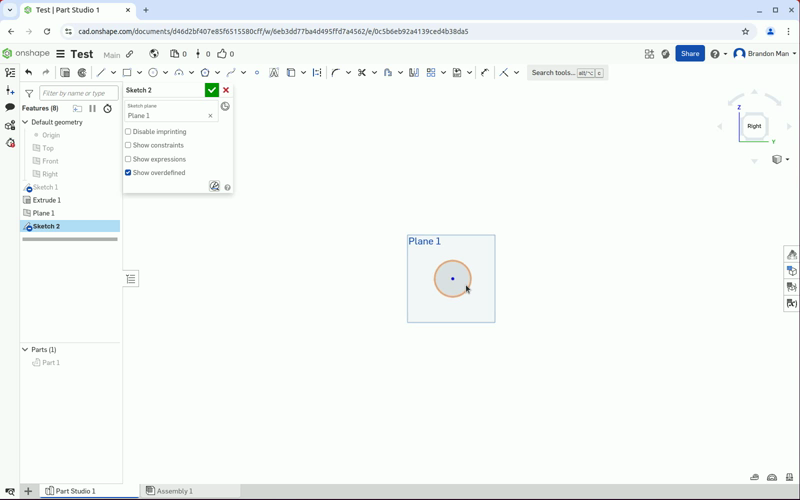
scroll(6)
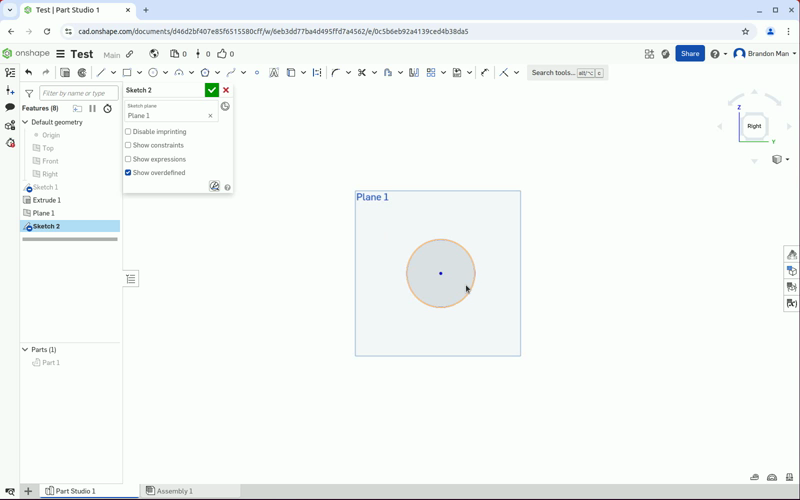
scroll(6)
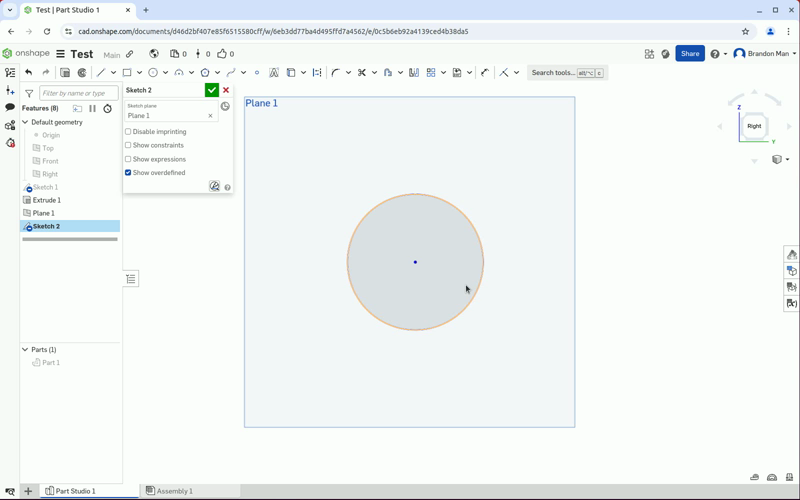
click(466, 284)
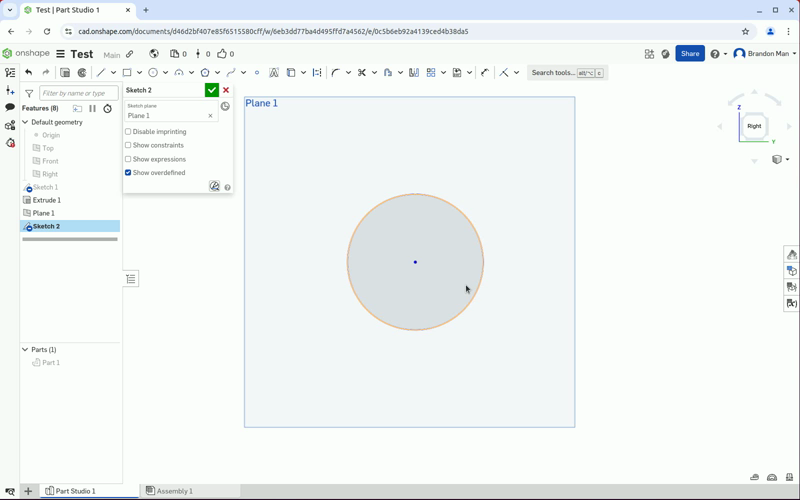
scroll(-6)
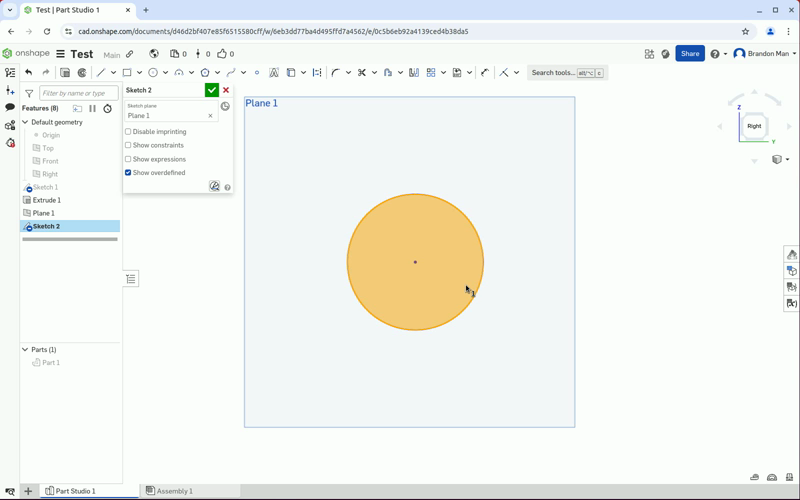
scroll(-6)
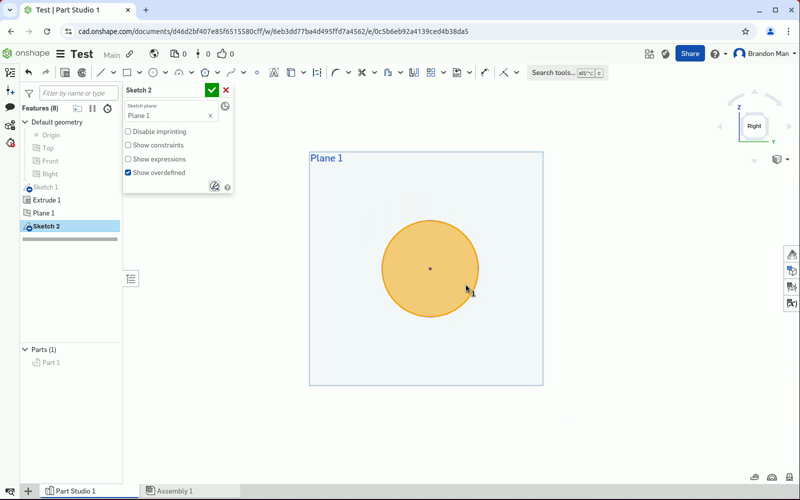
scroll(-6)
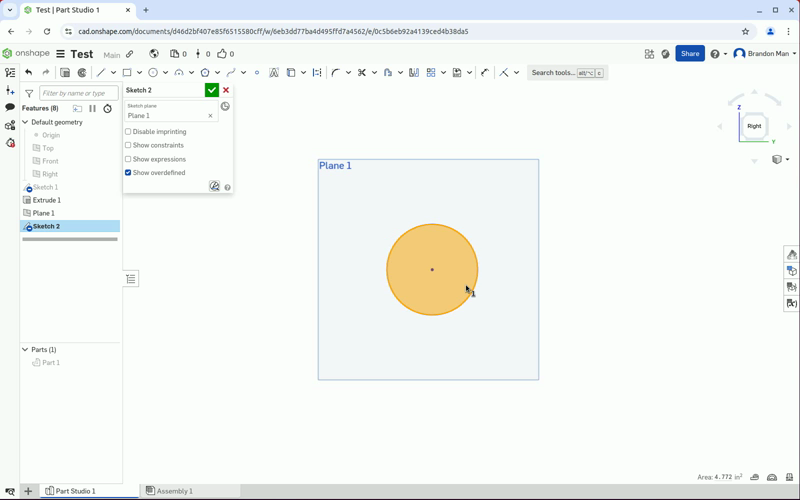
scroll(-6)
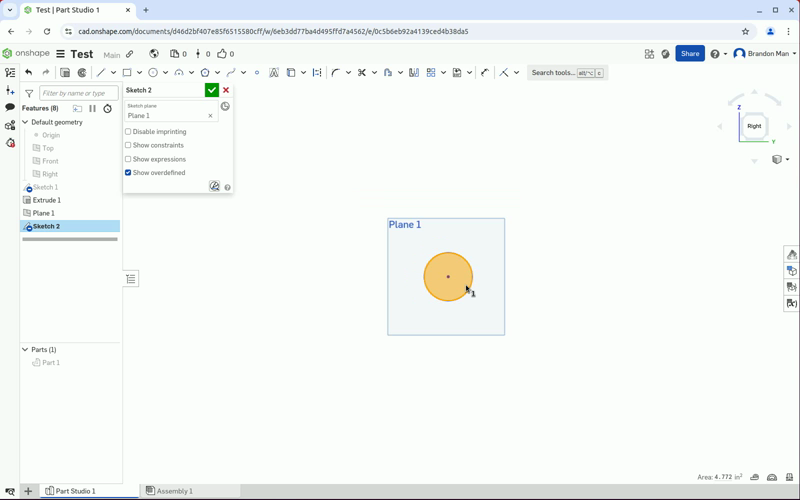
scroll(-6)
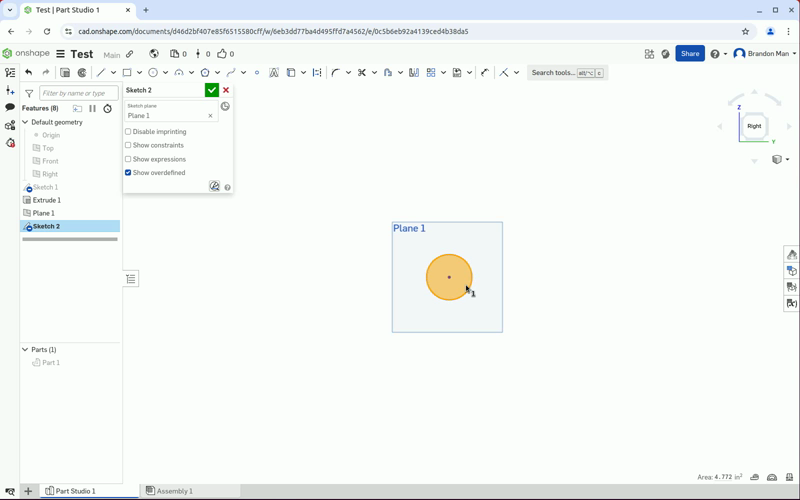
scroll(-6)
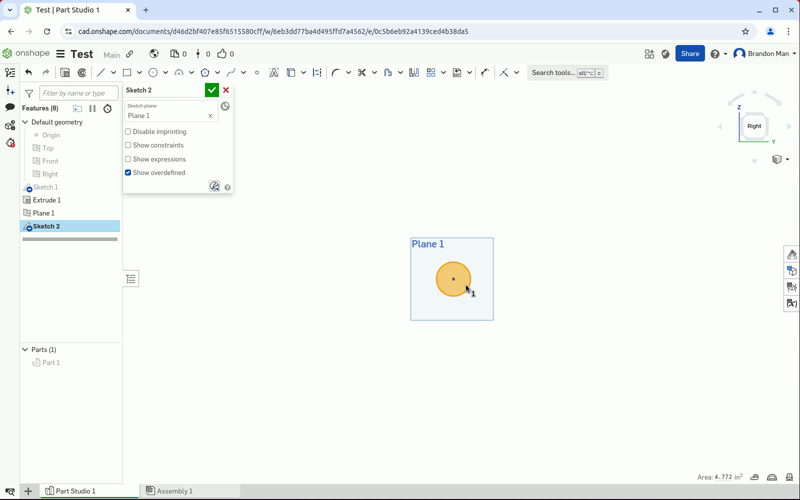
scroll(-6)
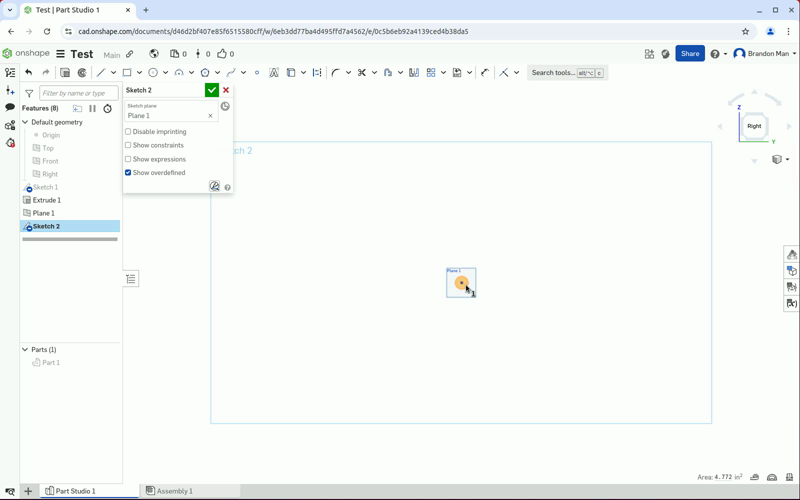
mouse_move(73, 352)
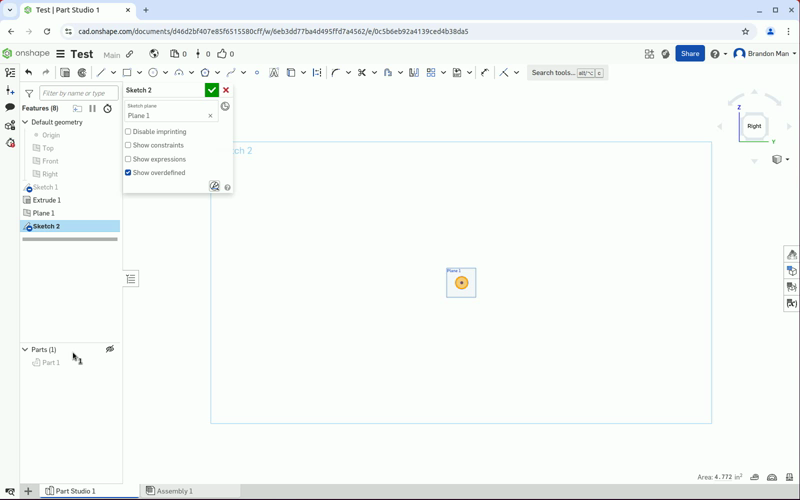
key(shift+y)
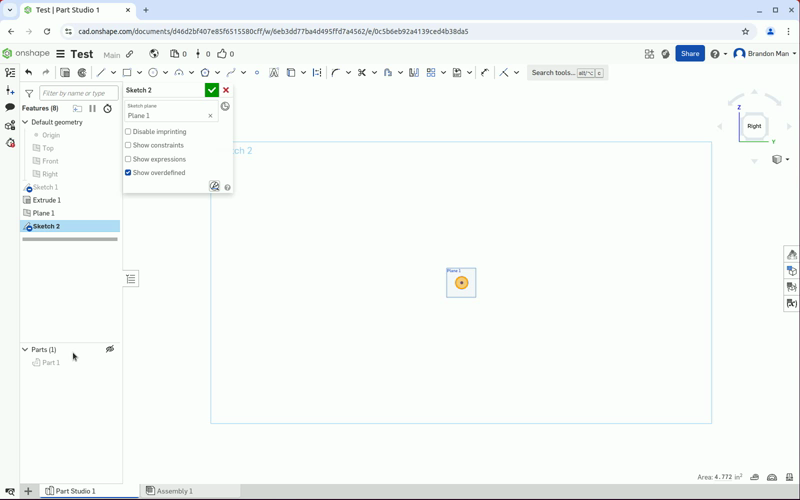
key(shift+e)
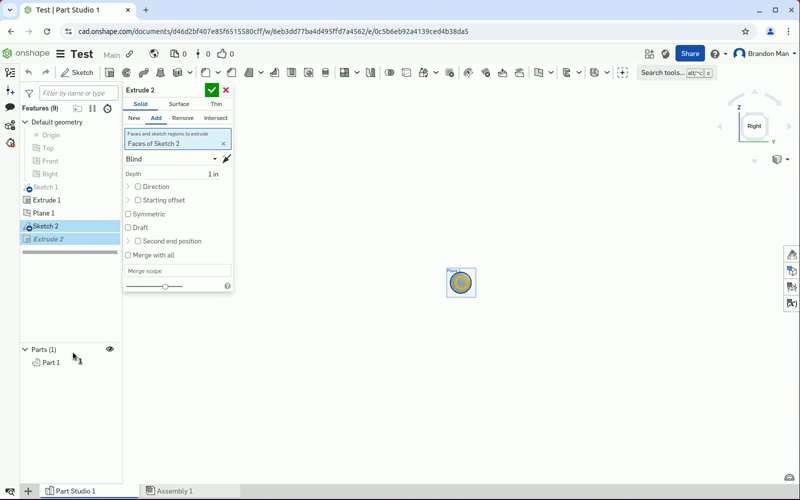
mouse_move(143, 106)
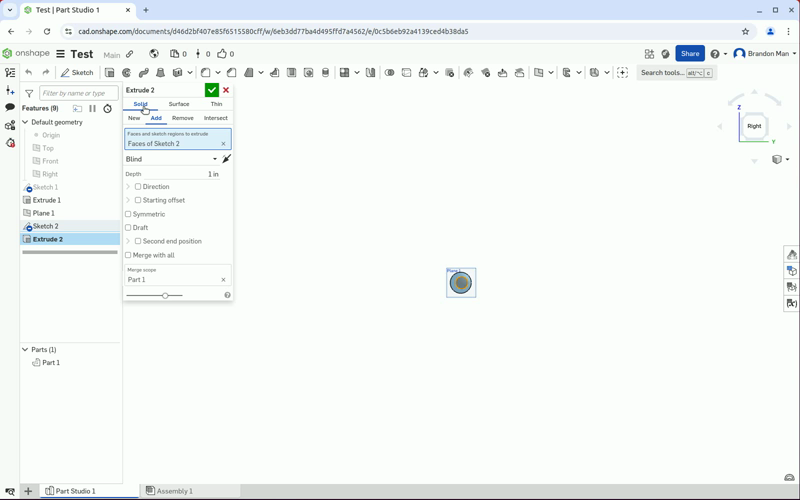
click(143, 106)
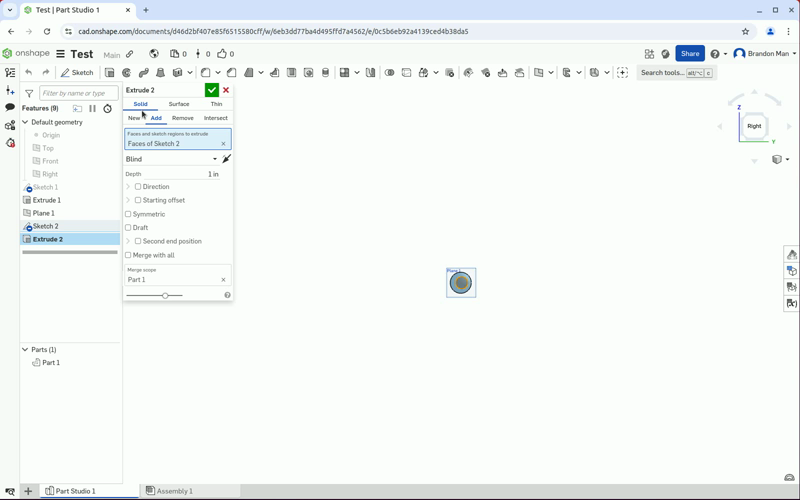
mouse_move(137, 120)
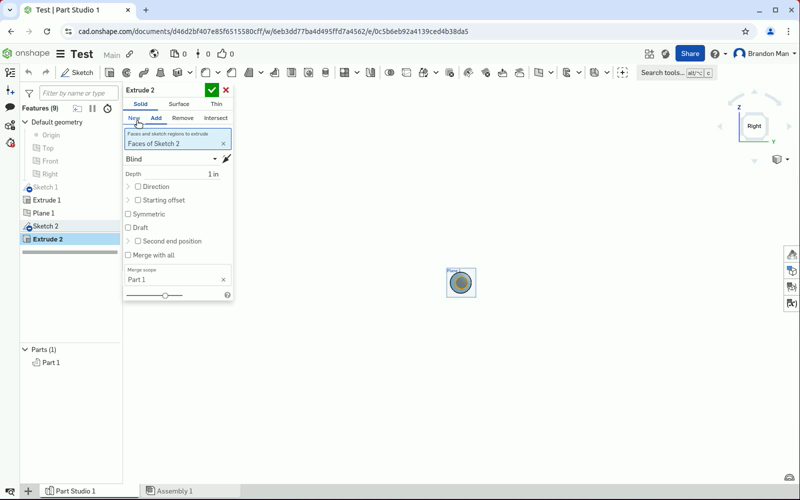
click(137, 120)
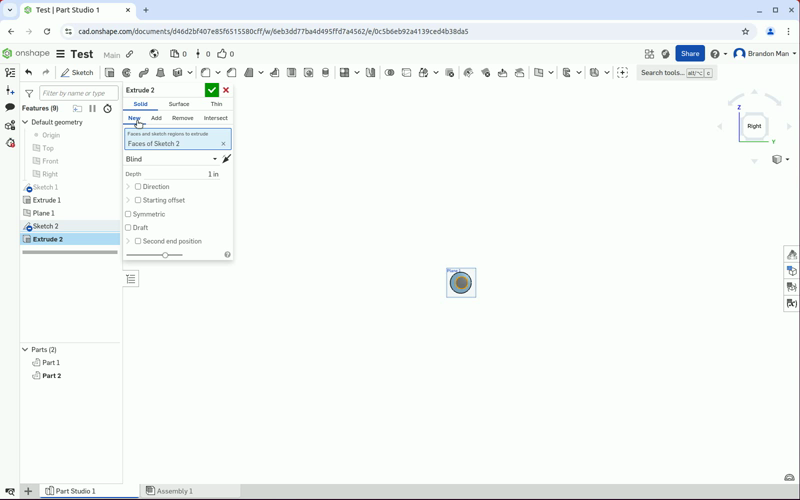
key(tab, 4)
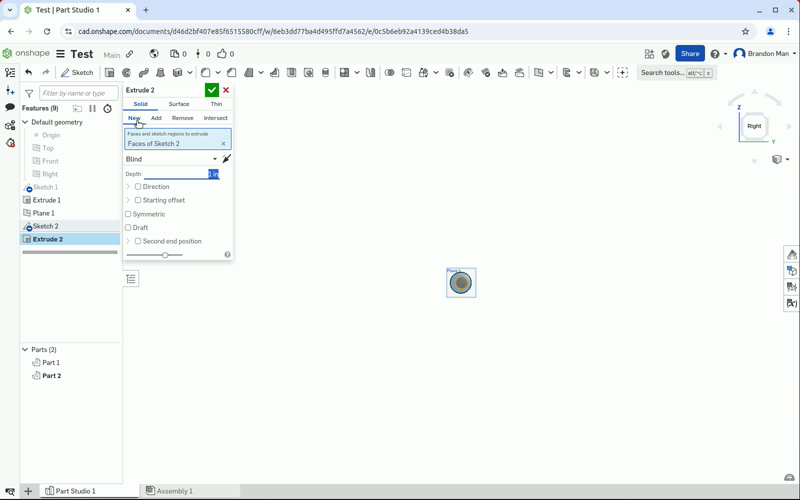
text(20.942)
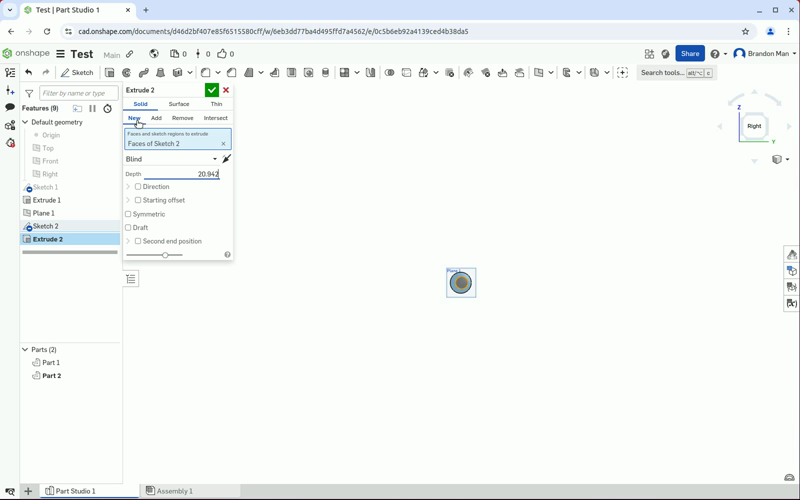
key(enter)
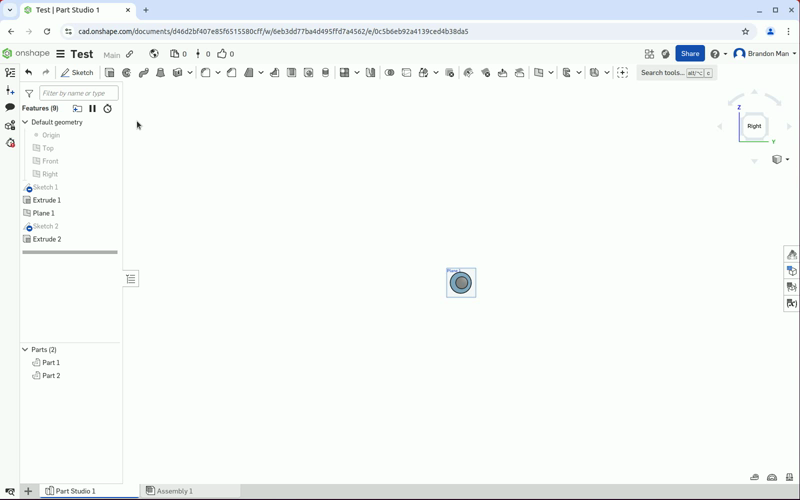
key(shift+h)
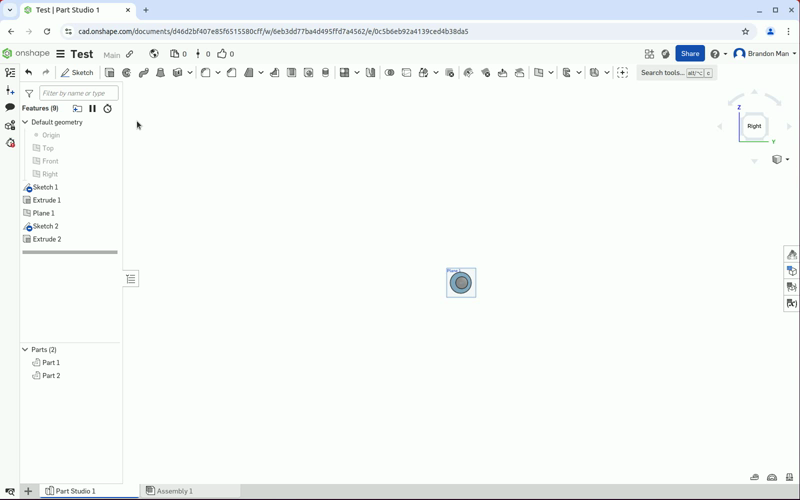
key(shift+h)
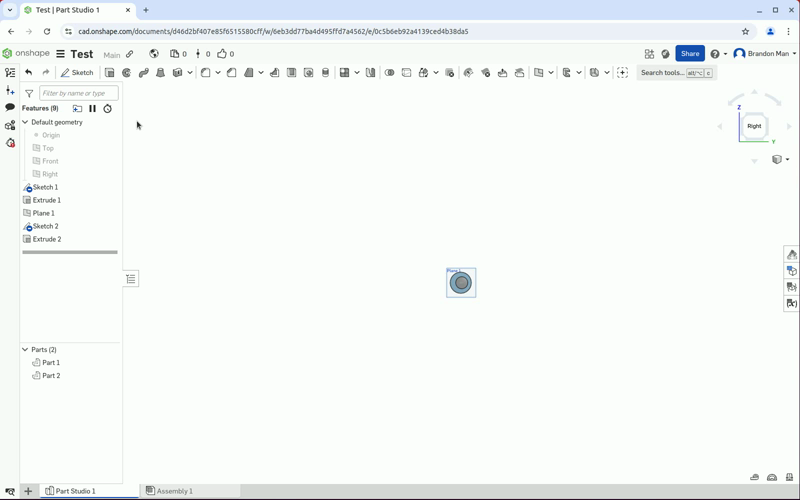
key(shift+7)
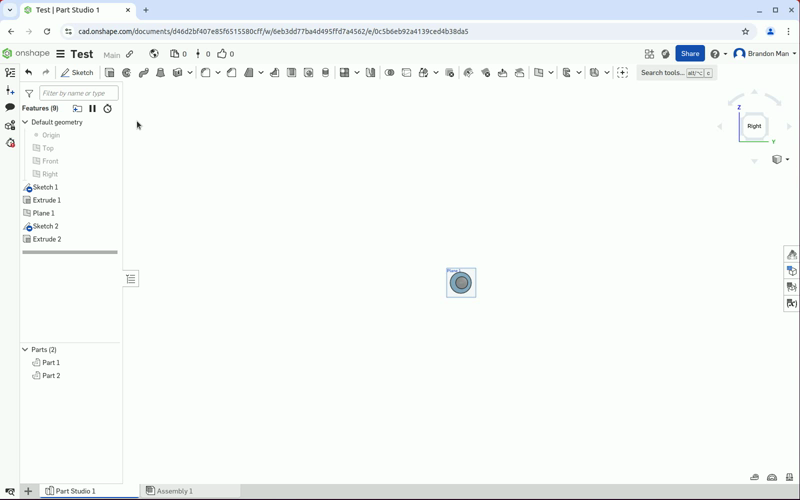
key(right, 2)
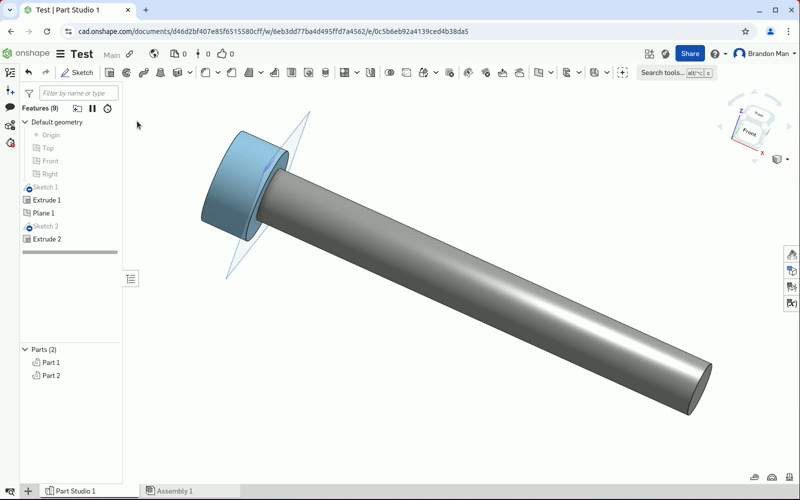
key(down, 2)
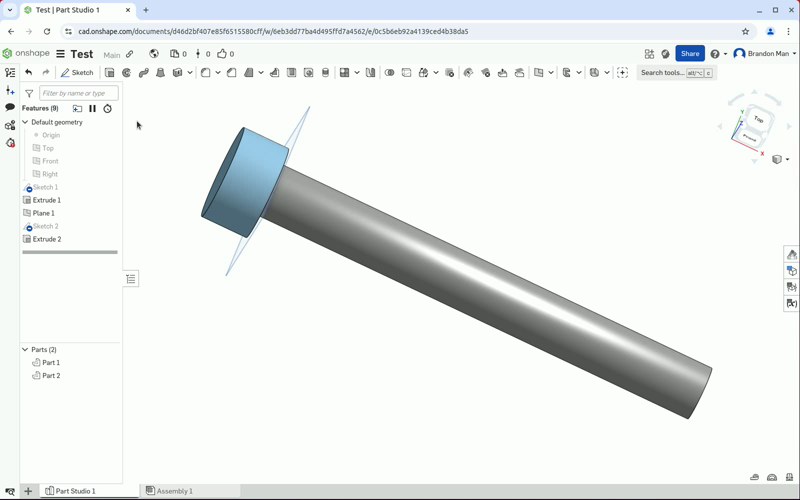
key(up, 2)
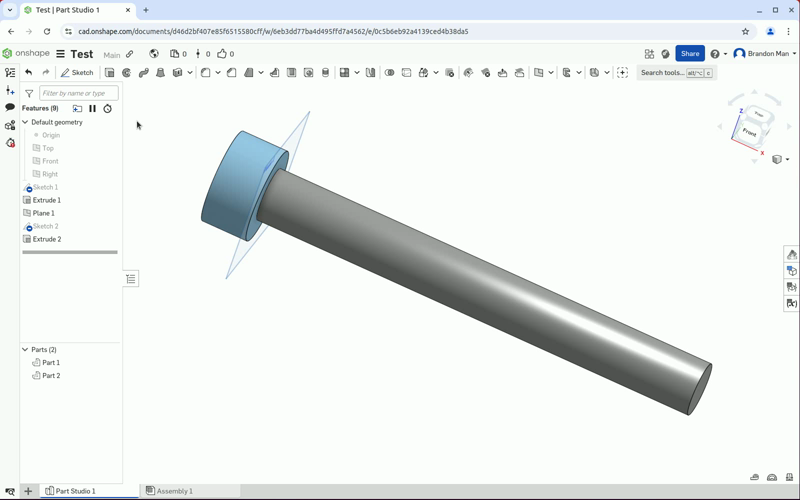
key(left, 2)
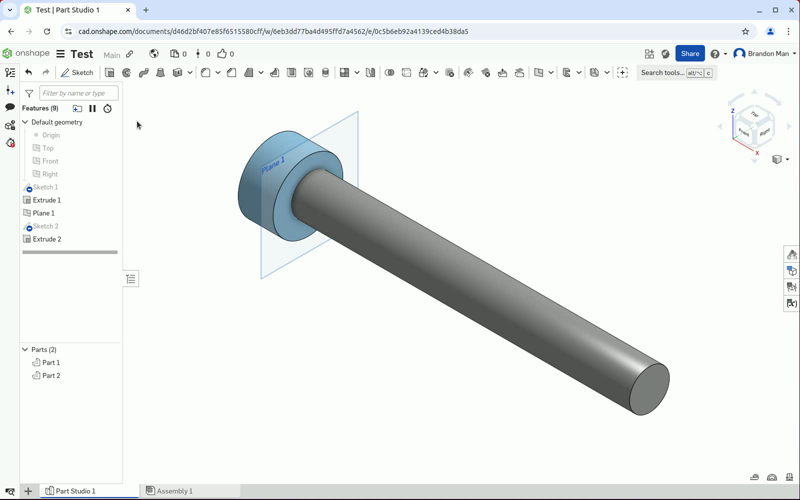
mouse_move(73, 189)
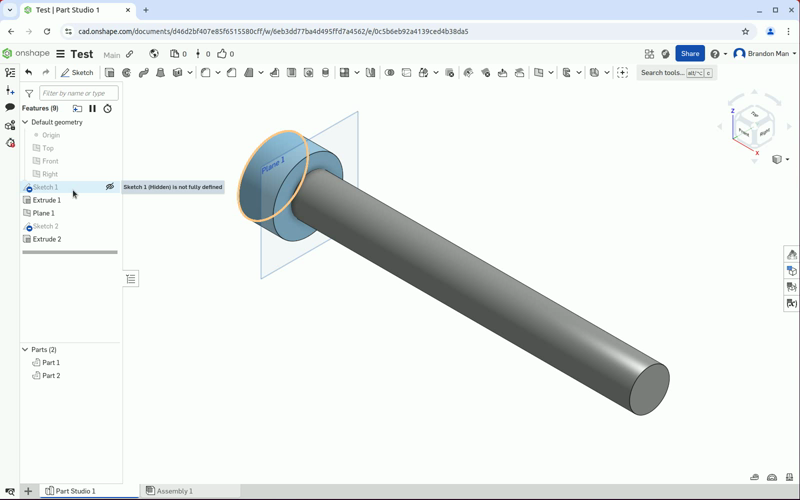
click(73, 189)